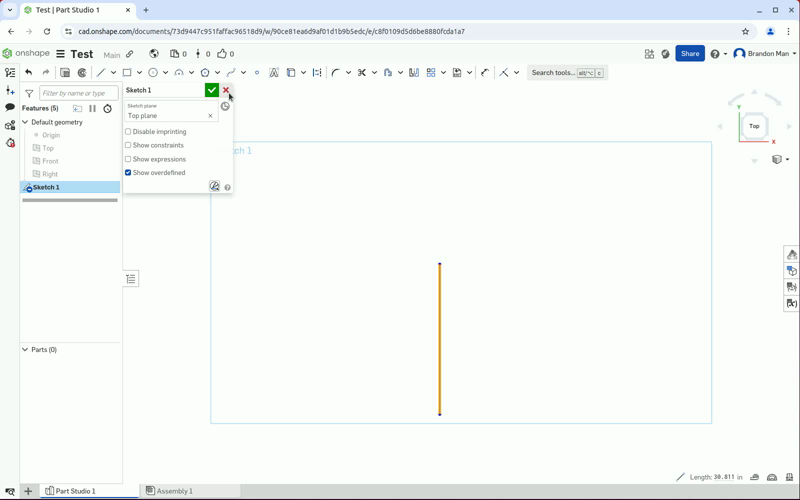
key(shift+h)
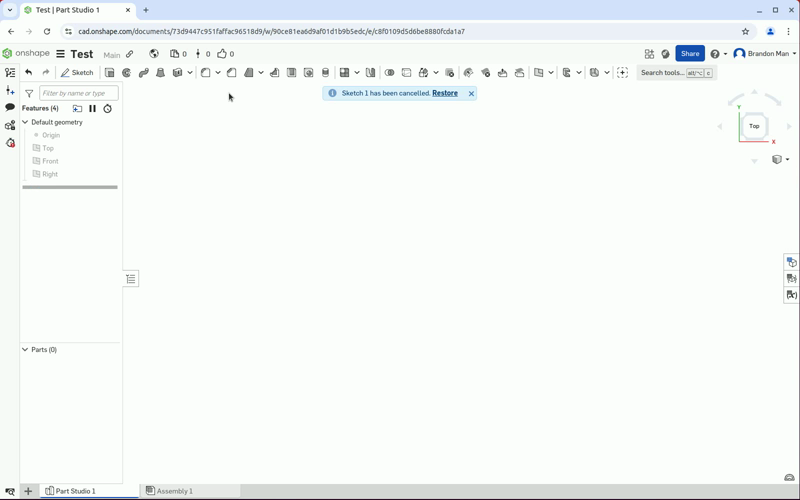
mouse_move(73, 352)
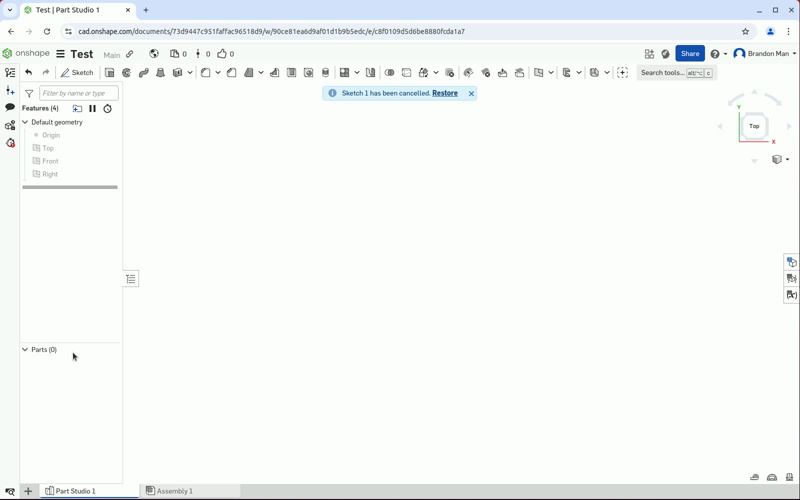
key(y)
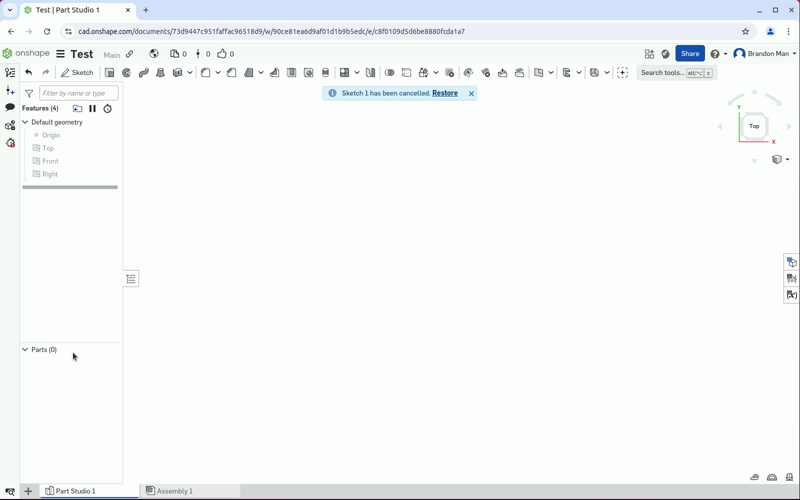
key(shift+p)
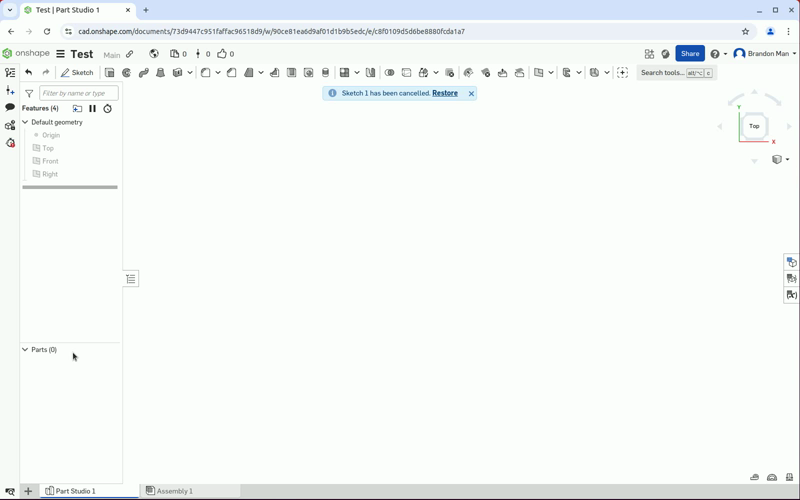
key(space)
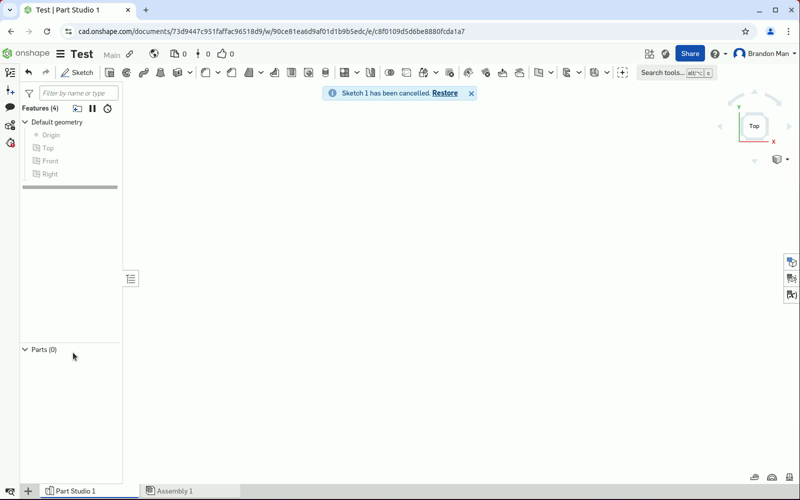
key_down(shift)
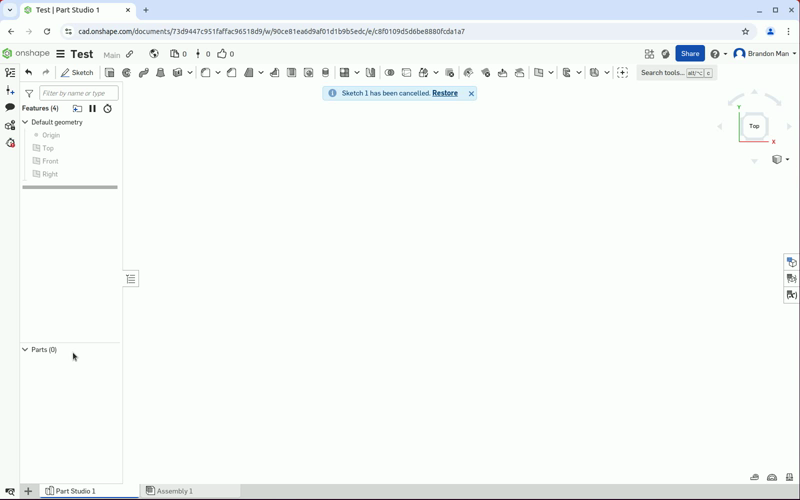
key(up)
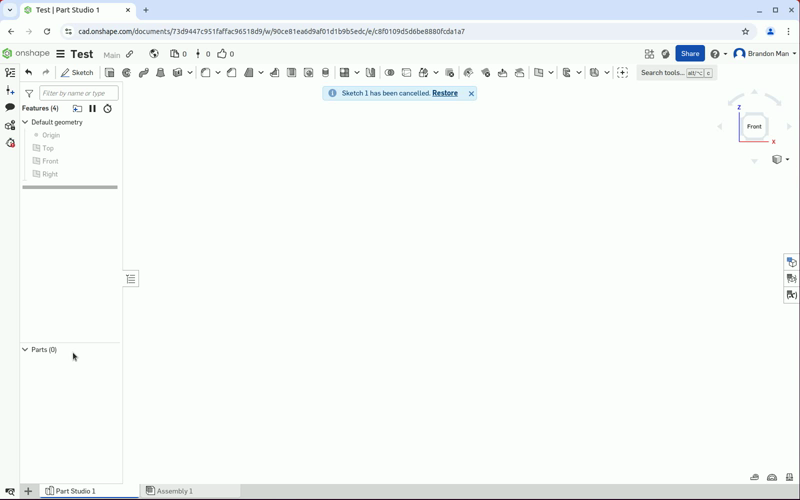
key_up(shift)
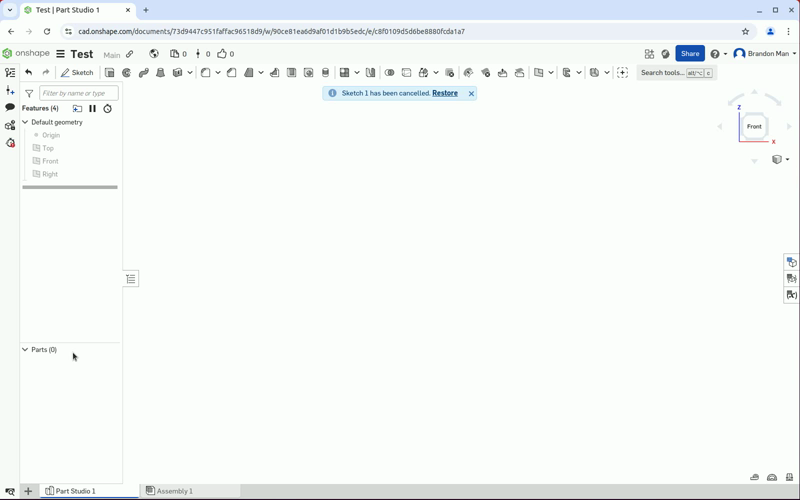
mouse_move(73, 352)
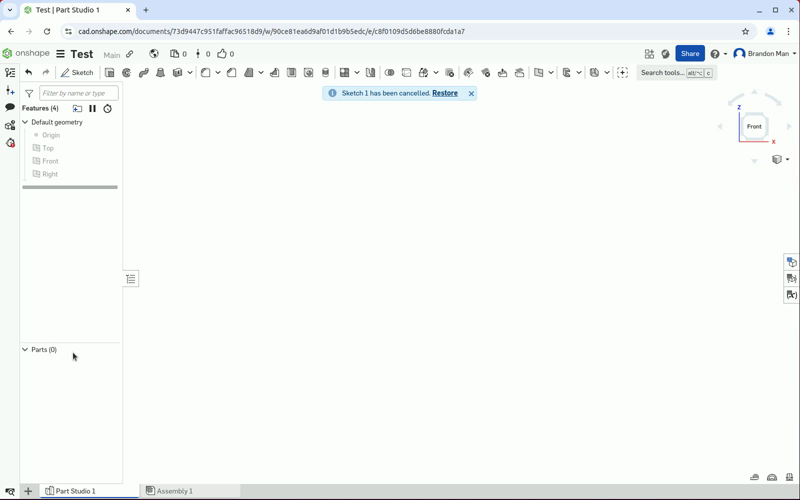
key(shift+y)
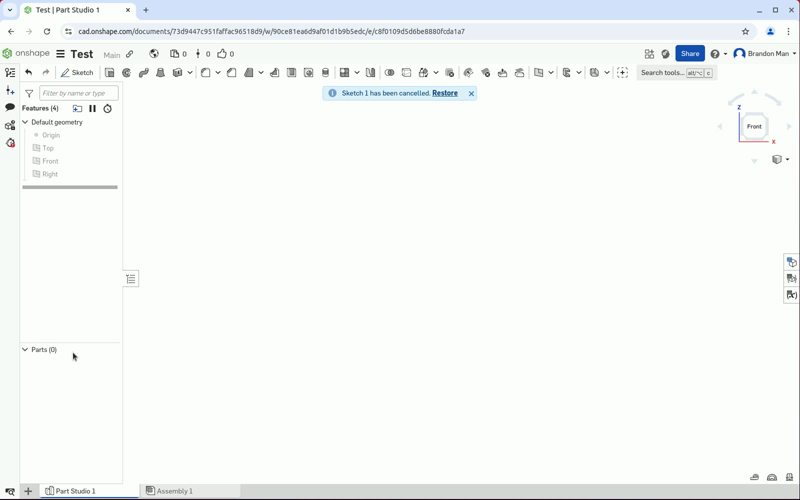
key(shift+s)
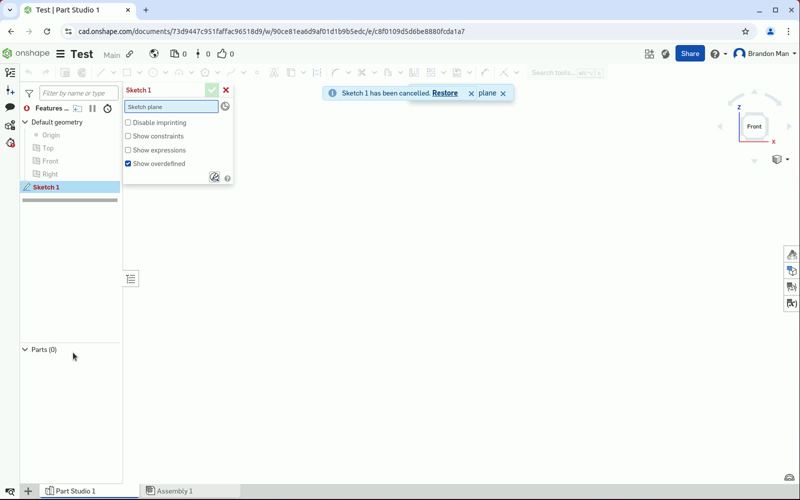
mouse_move(73, 163)
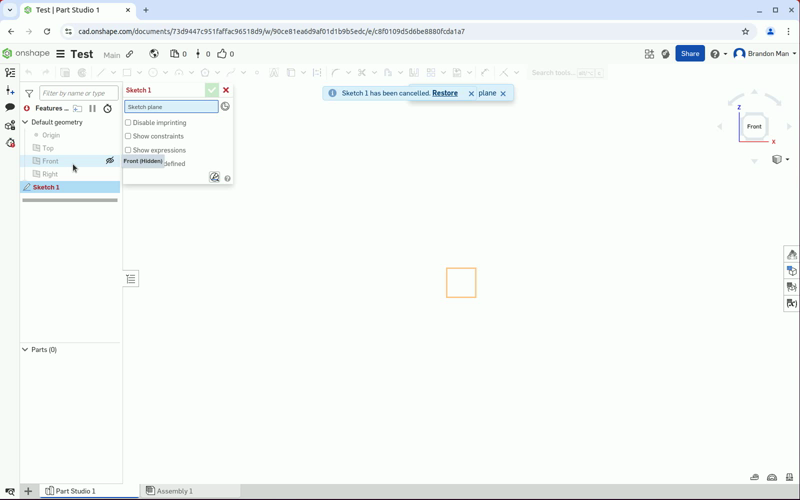
click(73, 163)
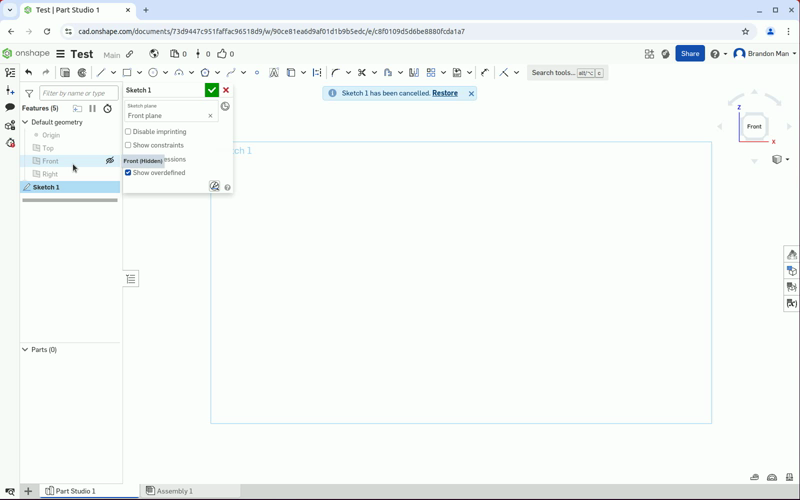
mouse_move(73, 352)
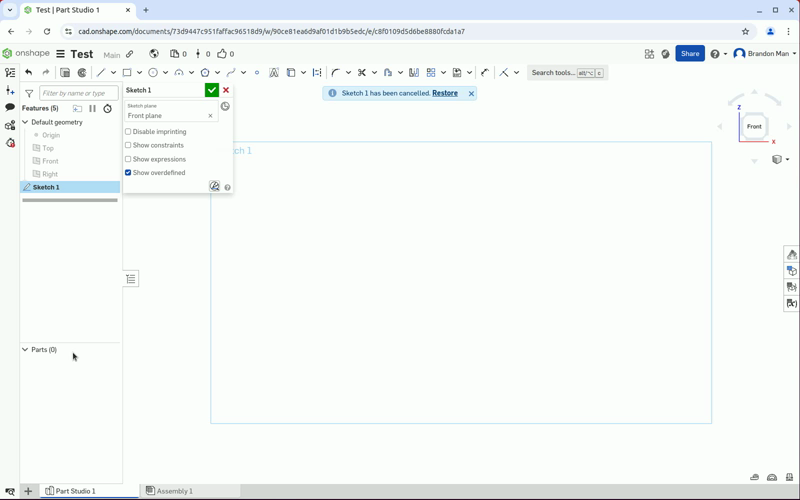
key(y)
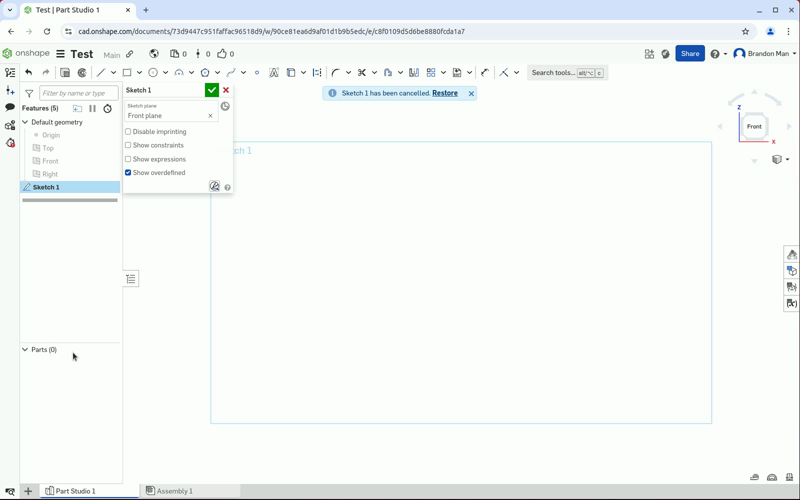
key(l)
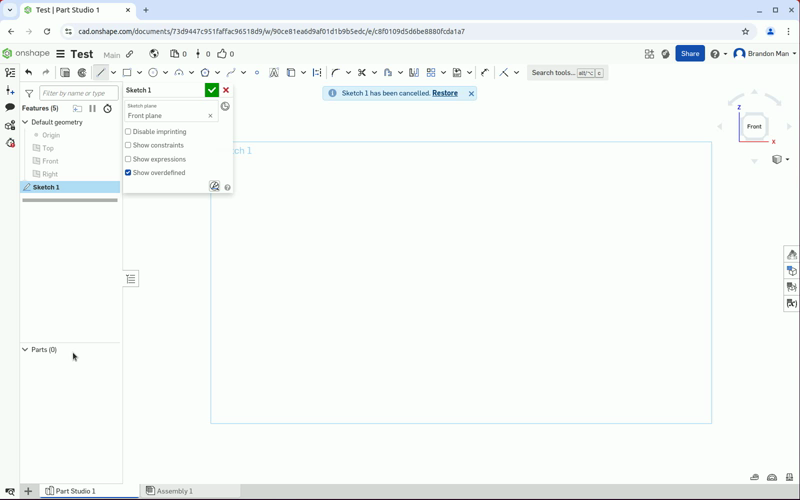
key_down(shift)
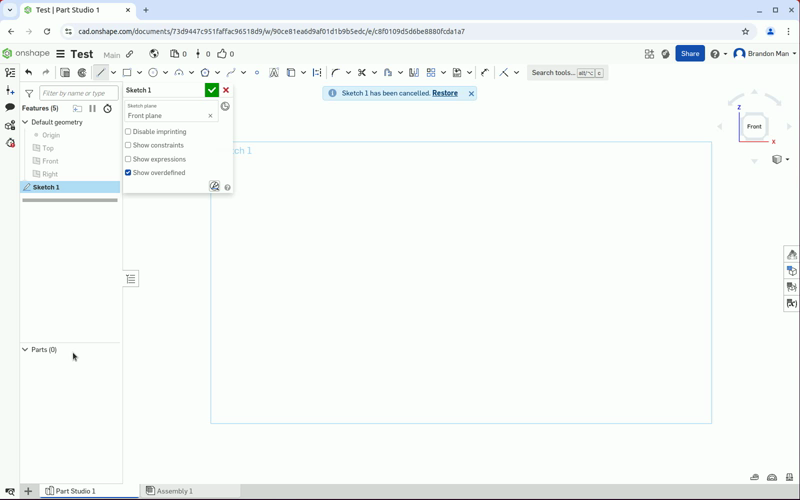
mouse_move(491, 282)
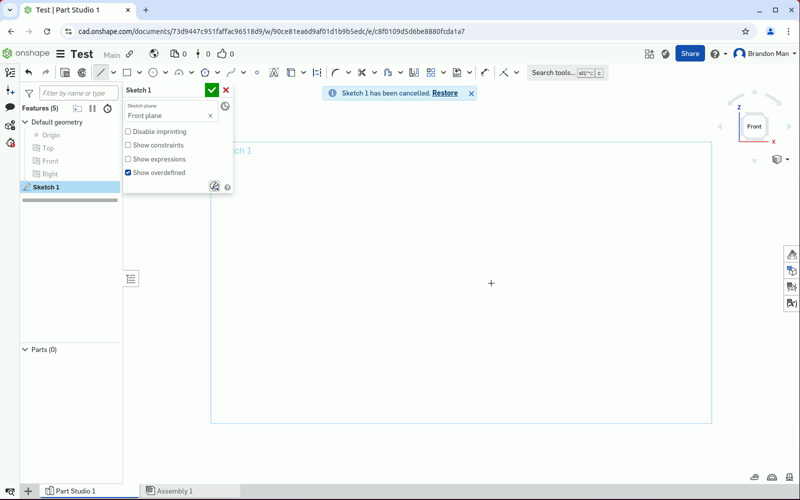
click(491, 282)
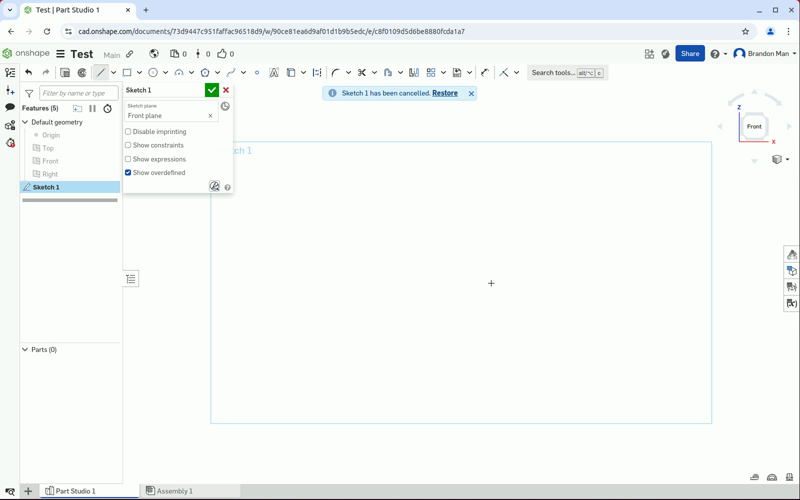
key_up(shift)
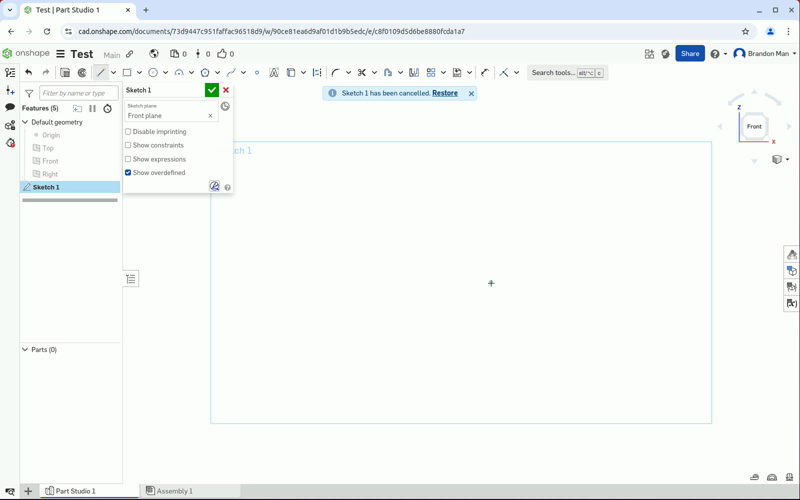
key_down(shift)
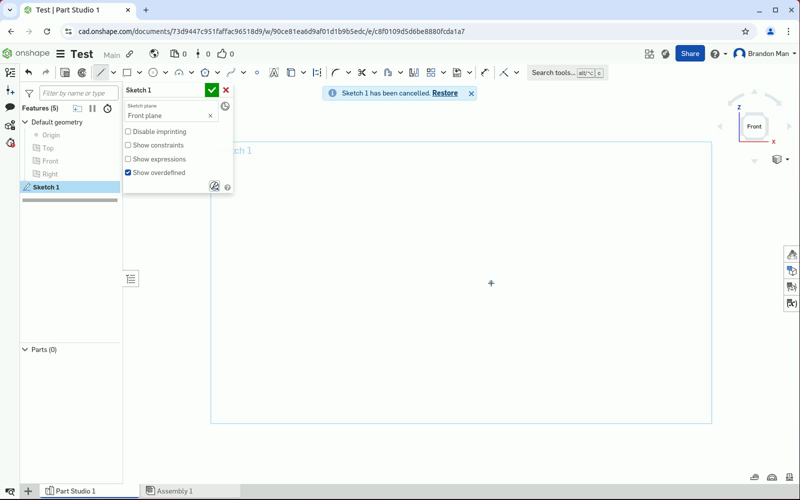
mouse_move(521, 282)
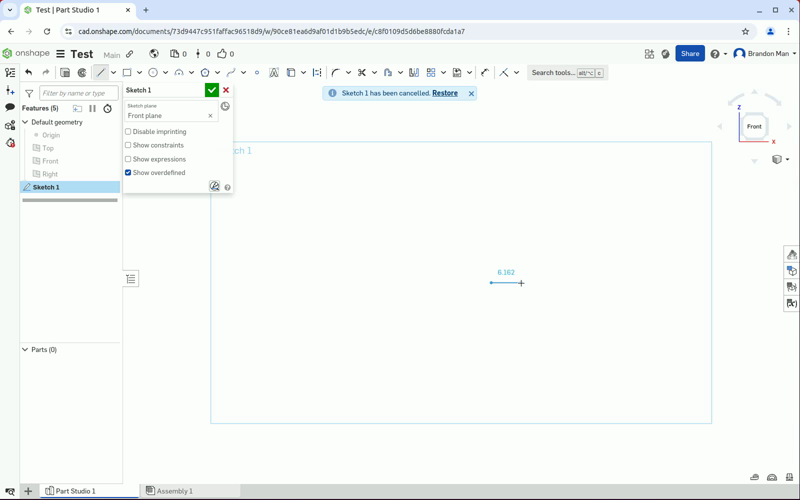
mouse_move(544, 282)
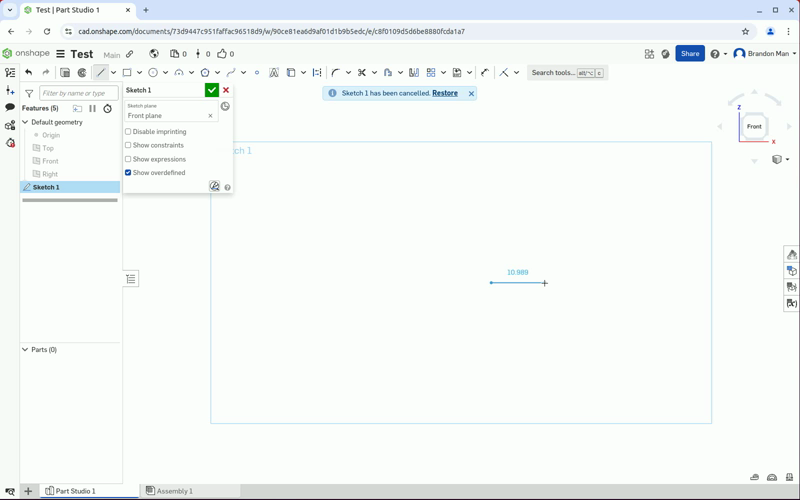
click(544, 282)
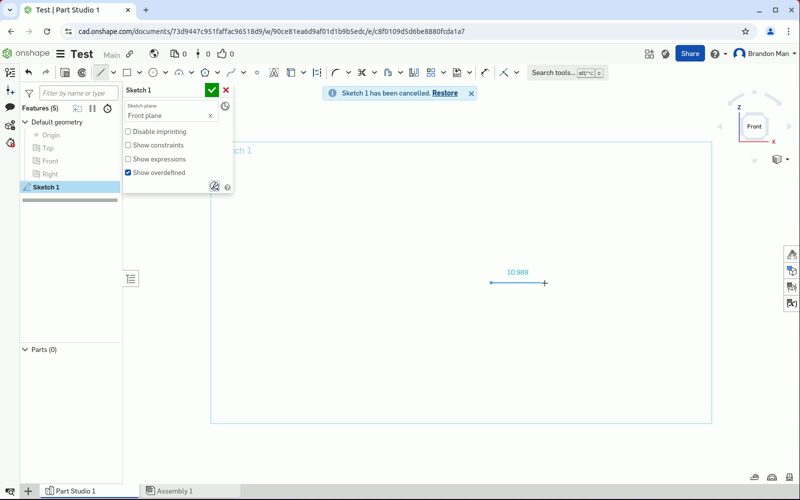
key_up(shift)
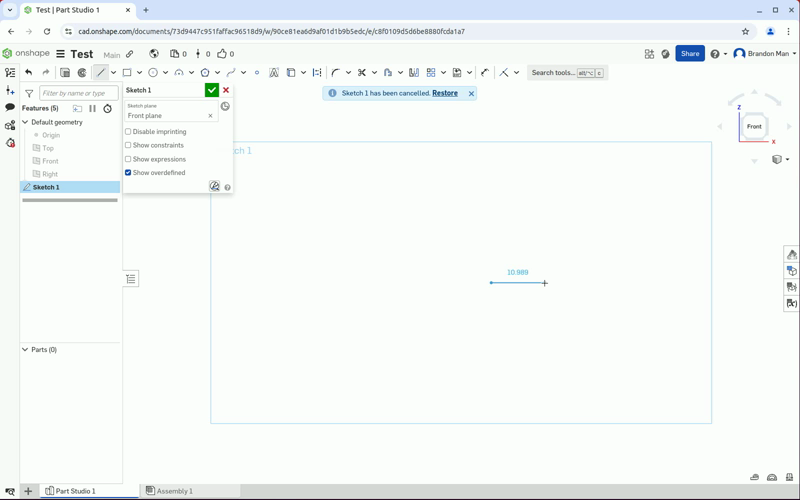
key_down(shift)
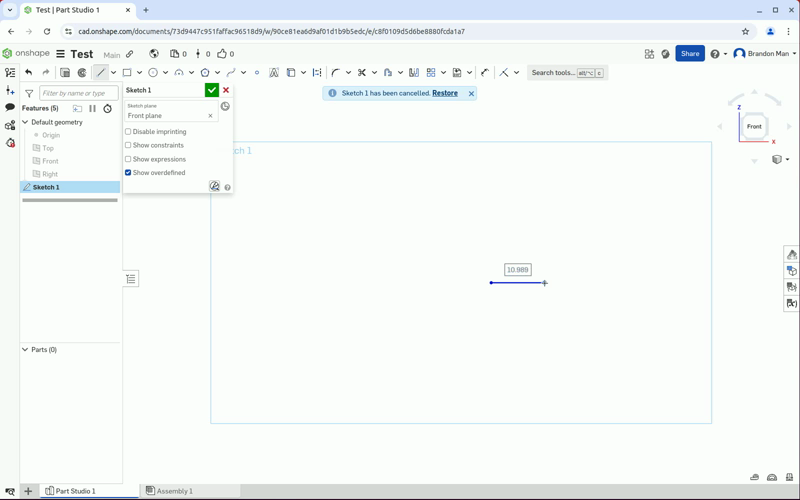
mouse_move(574, 282)
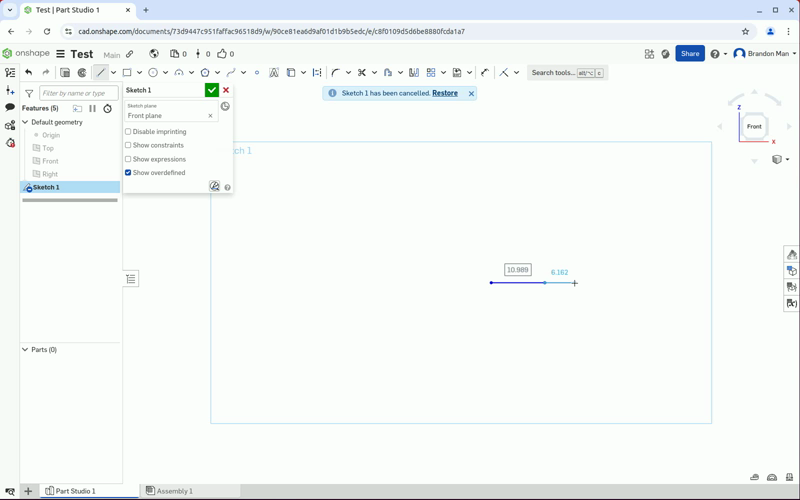
mouse_move(544, 263)
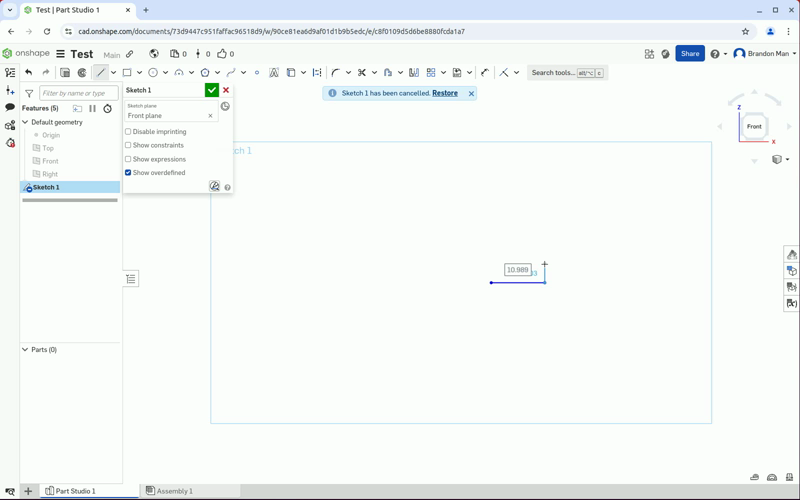
click(544, 263)
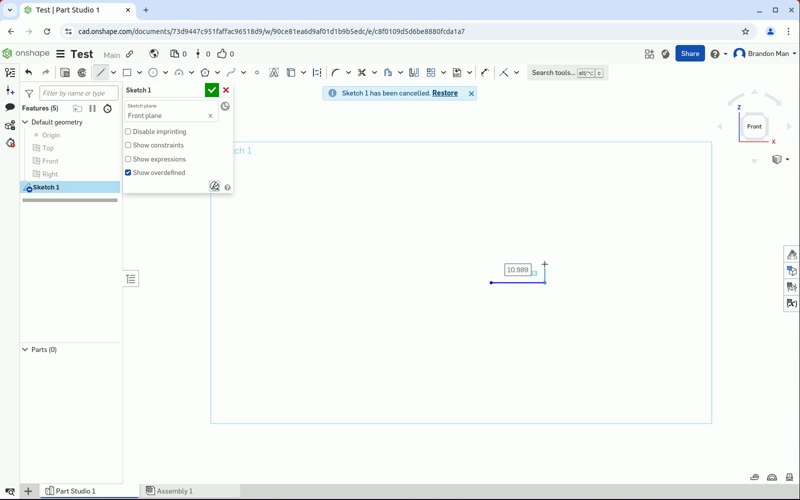
key_up(shift)
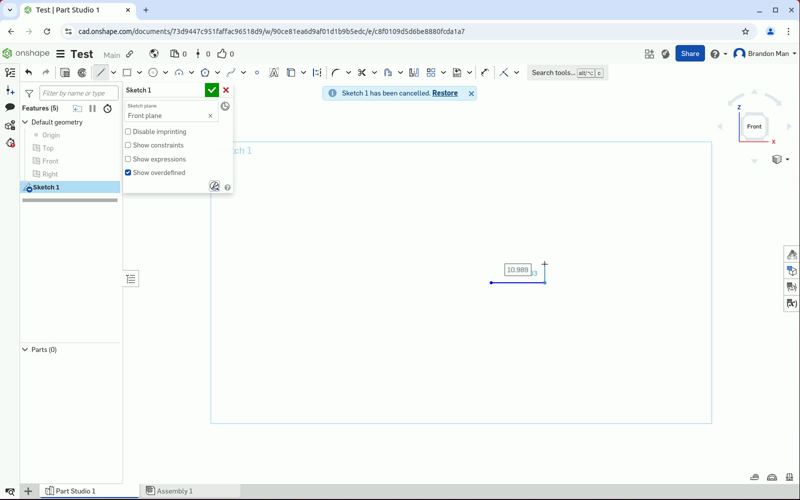
key_down(shift)
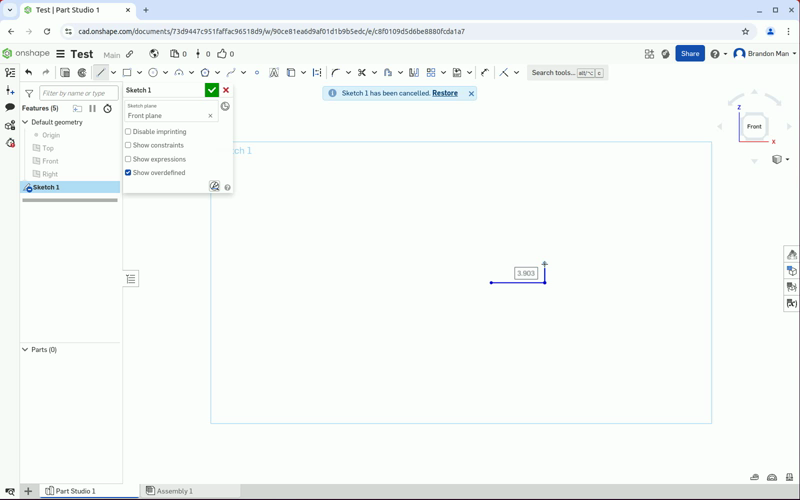
mouse_move(574, 263)
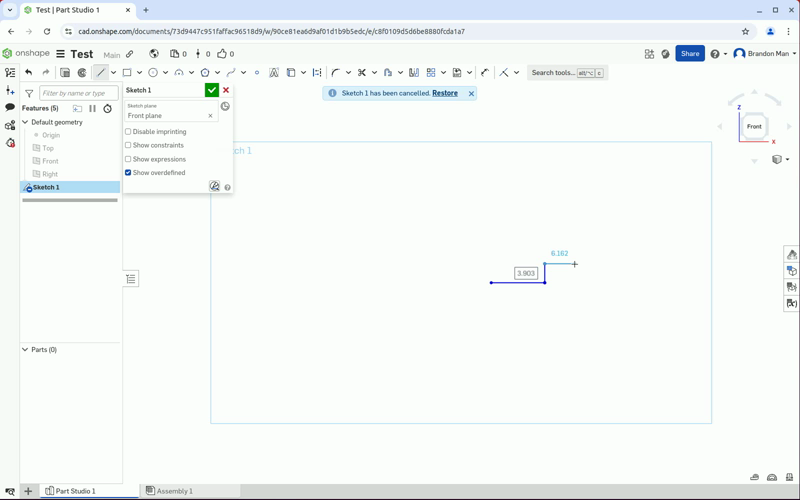
mouse_move(491, 263)
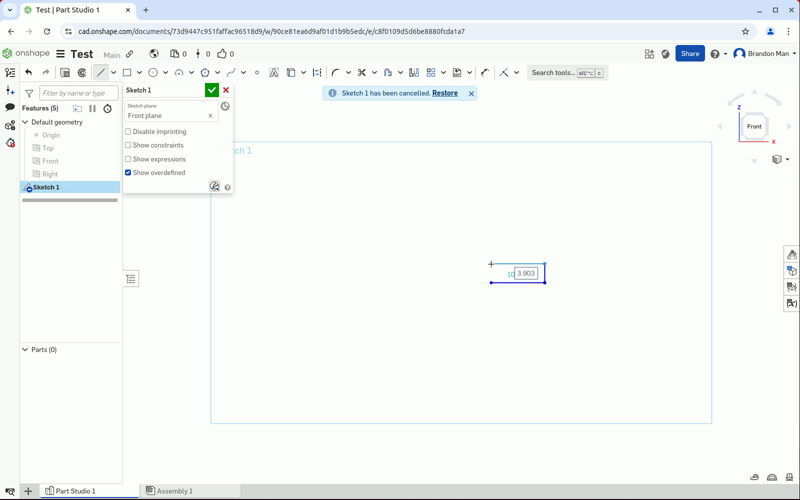
click(491, 263)
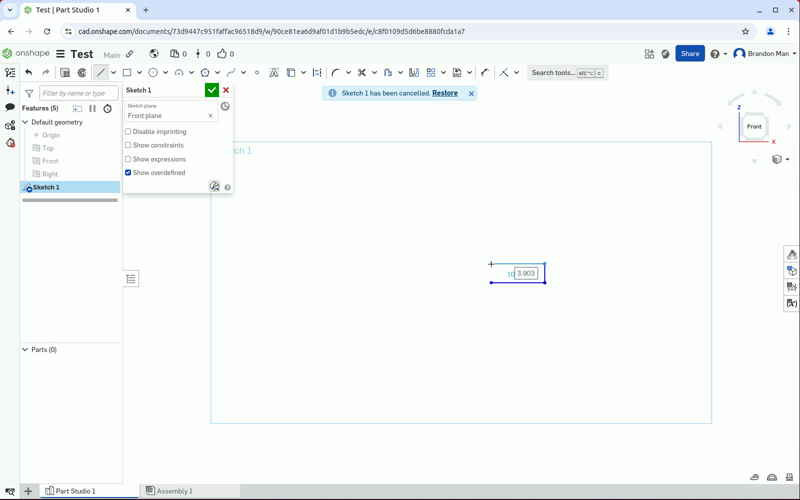
key_up(shift)
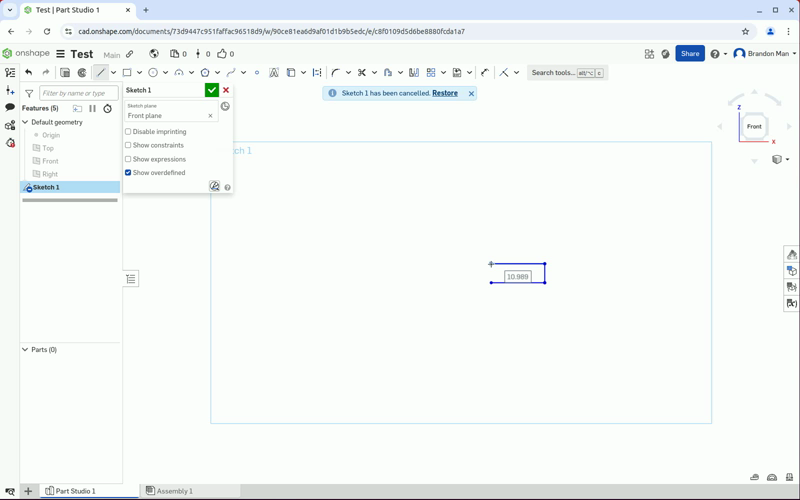
mouse_move(521, 263)
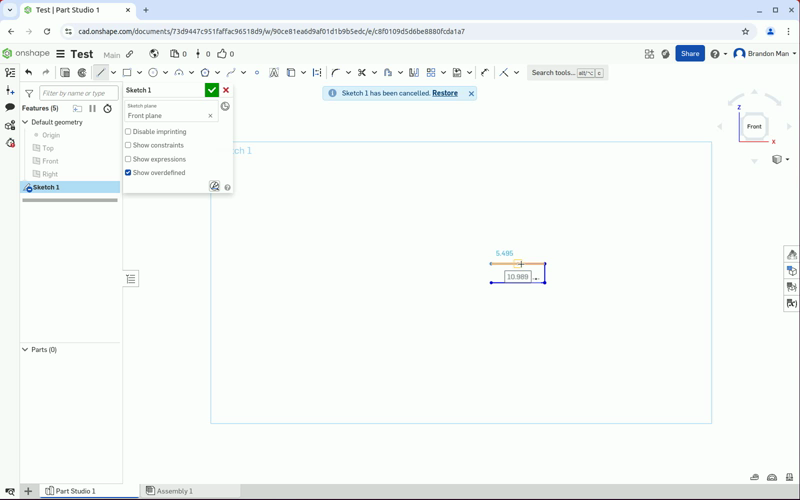
key_down(shift)
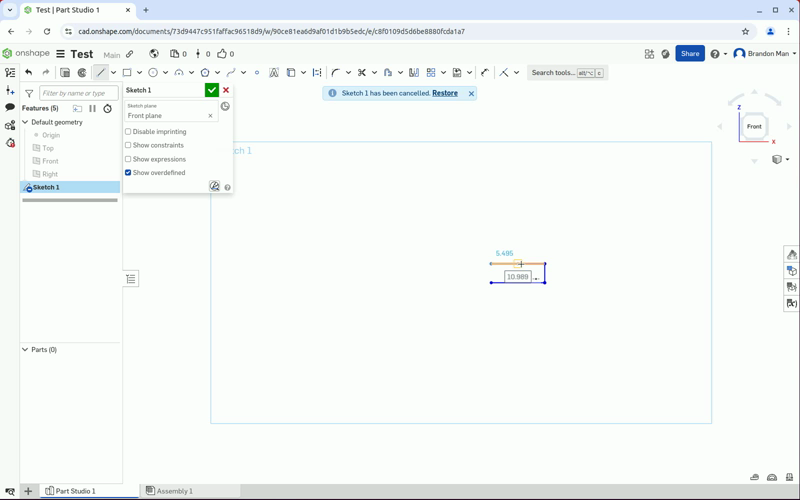
mouse_move(491, 282)
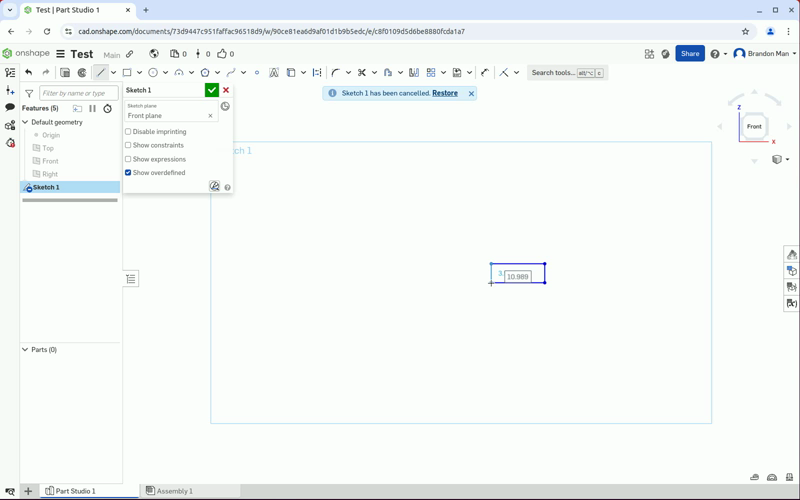
key_up(shift)
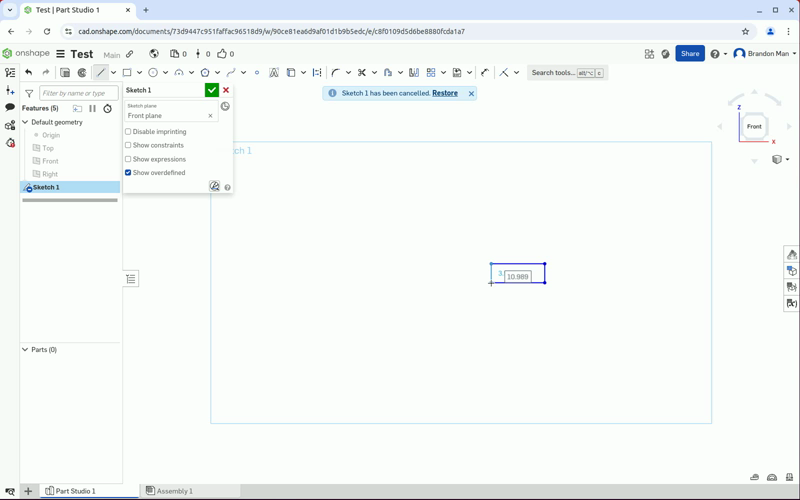
click(491, 282)
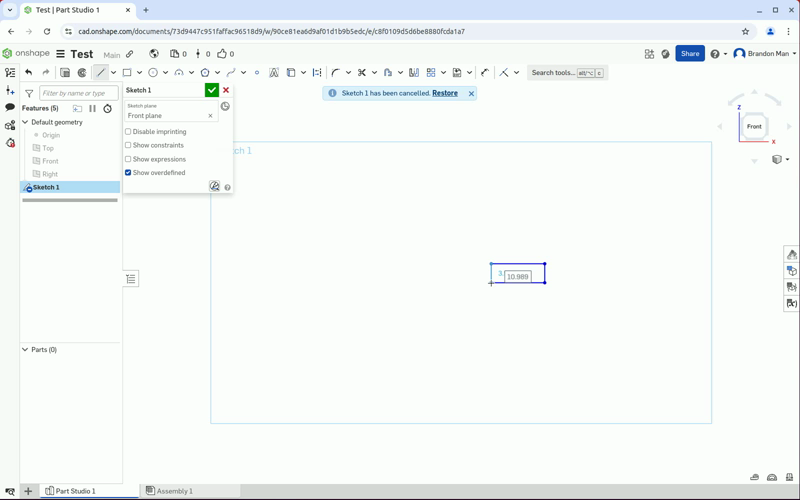
key(esc)
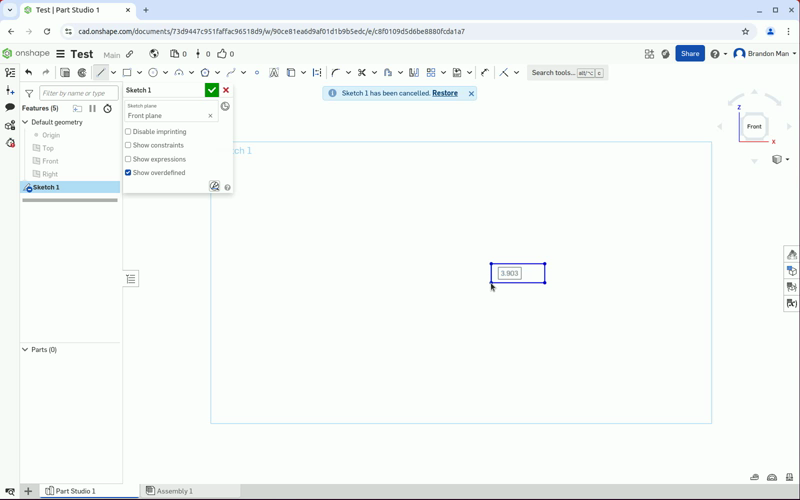
mouse_move(495, 274)
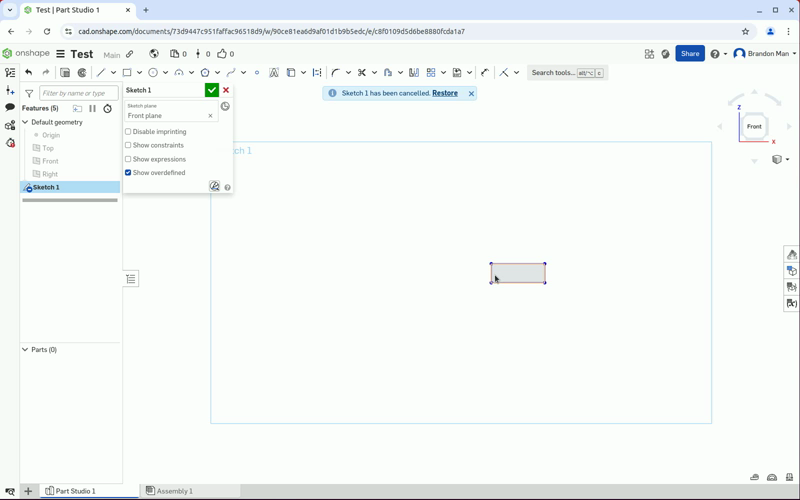
scroll(6)
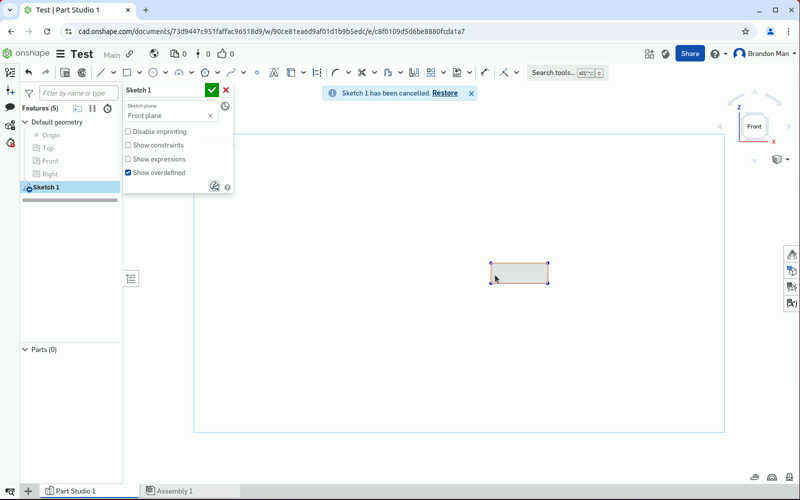
scroll(6)
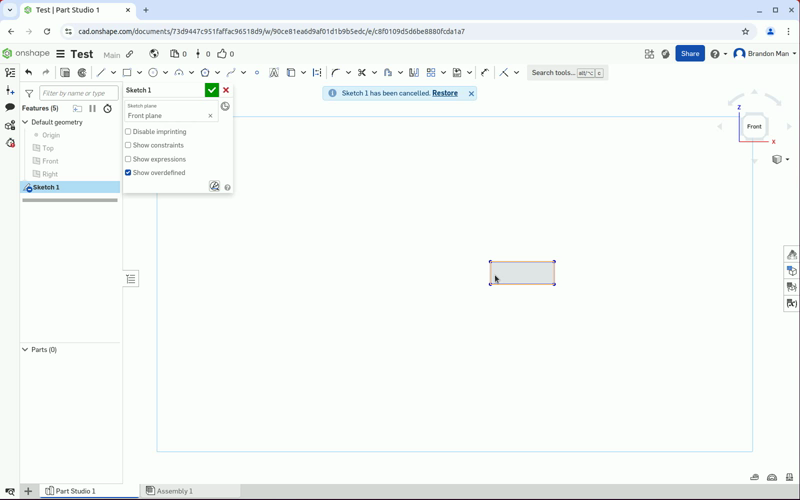
scroll(6)
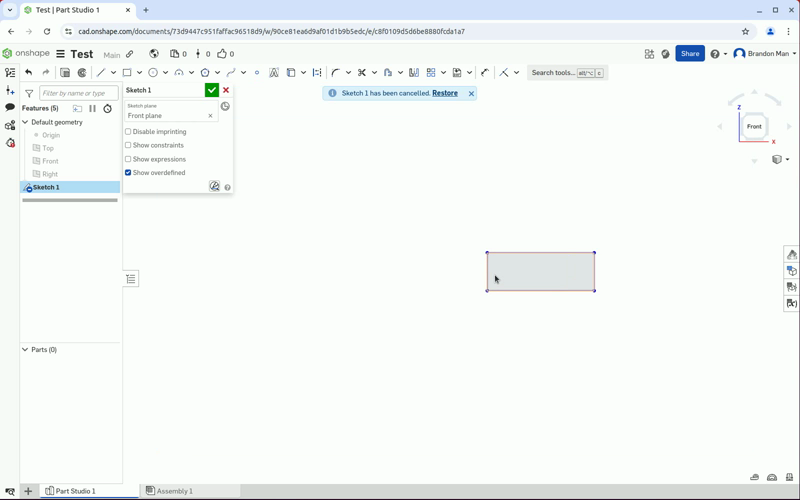
scroll(6)
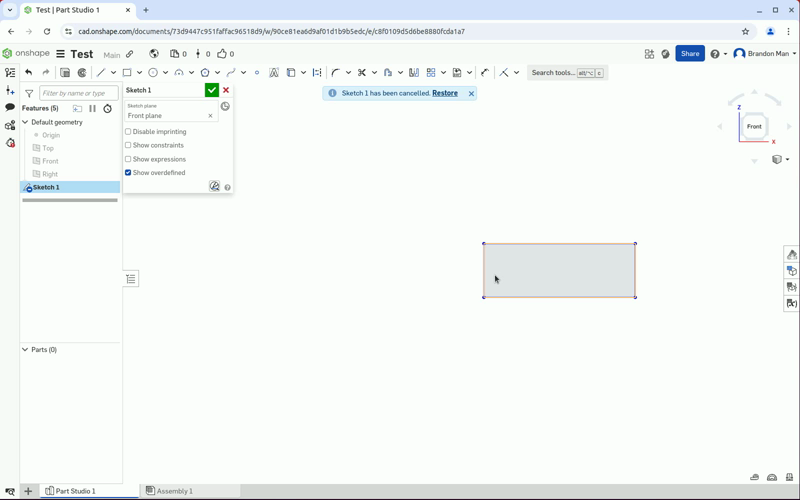
scroll(6)
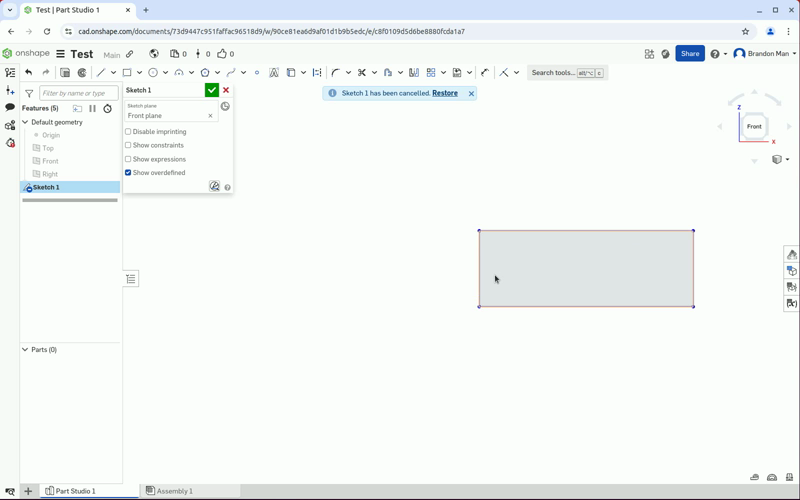
scroll(6)
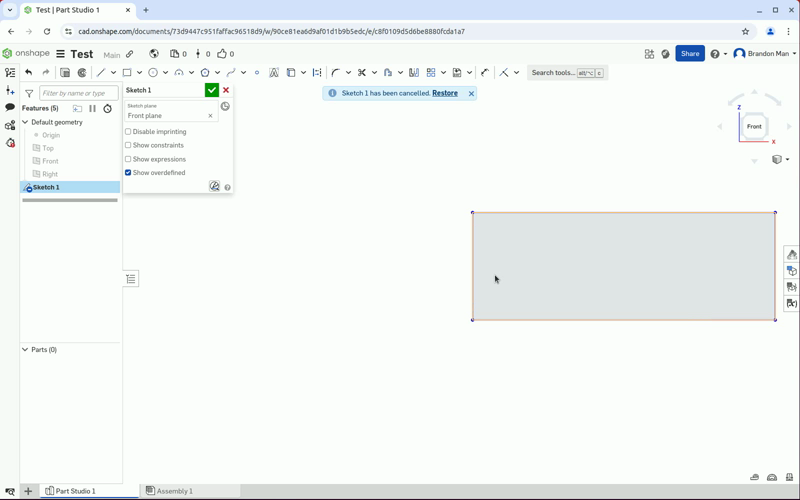
scroll(6)
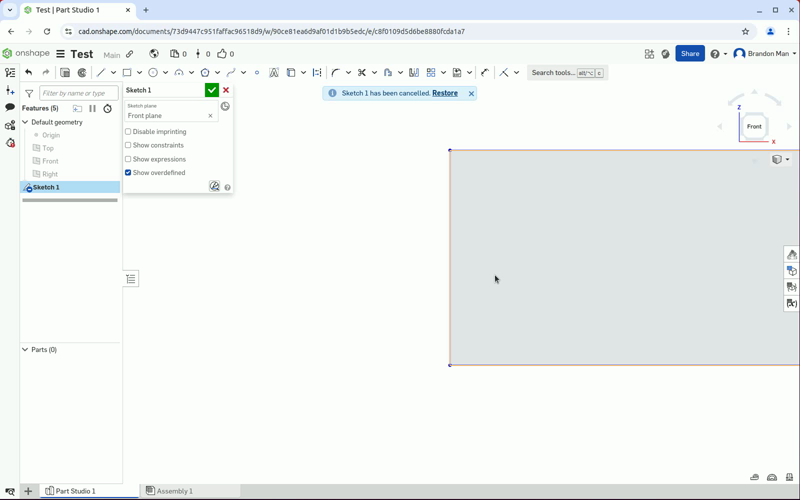
click(495, 274)
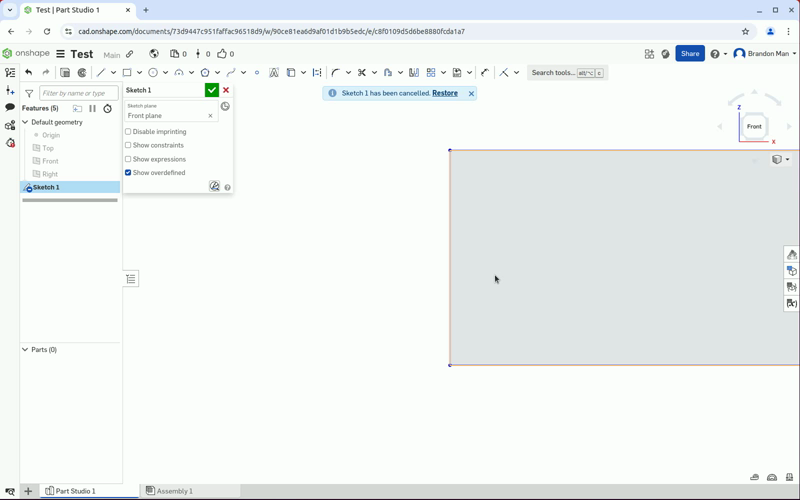
scroll(-6)
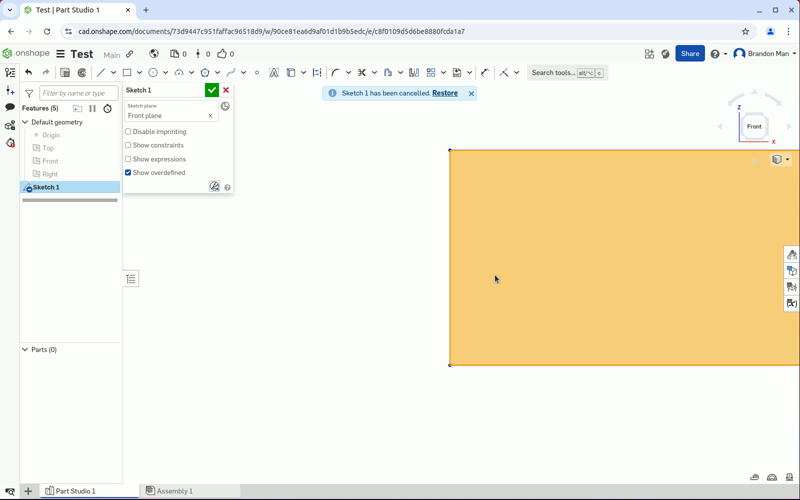
scroll(-6)
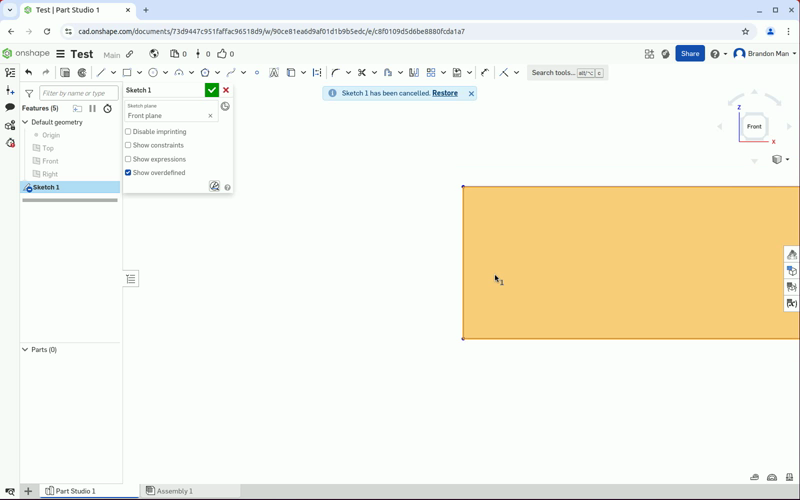
scroll(-6)
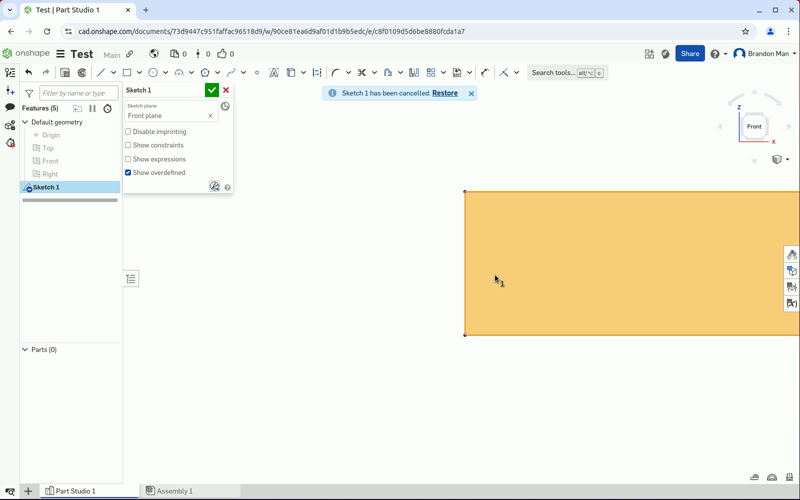
scroll(-6)
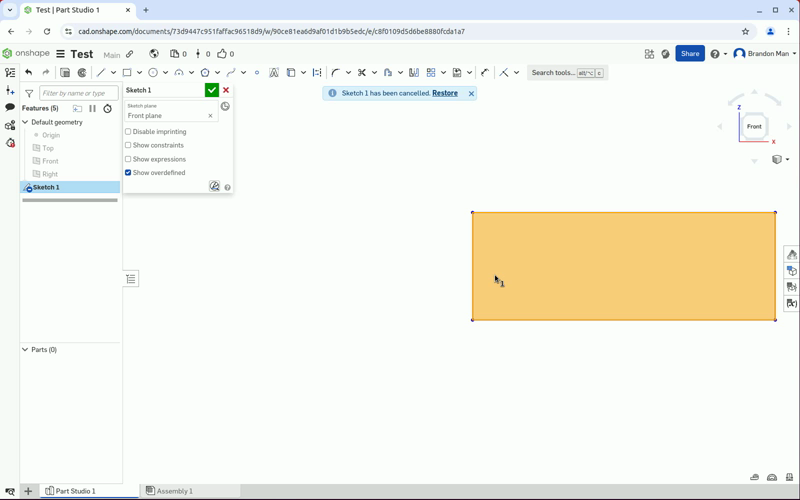
scroll(-6)
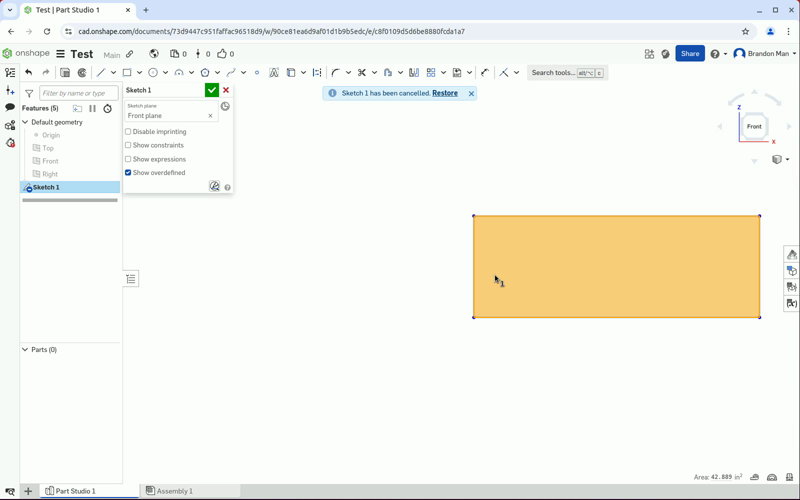
scroll(-6)
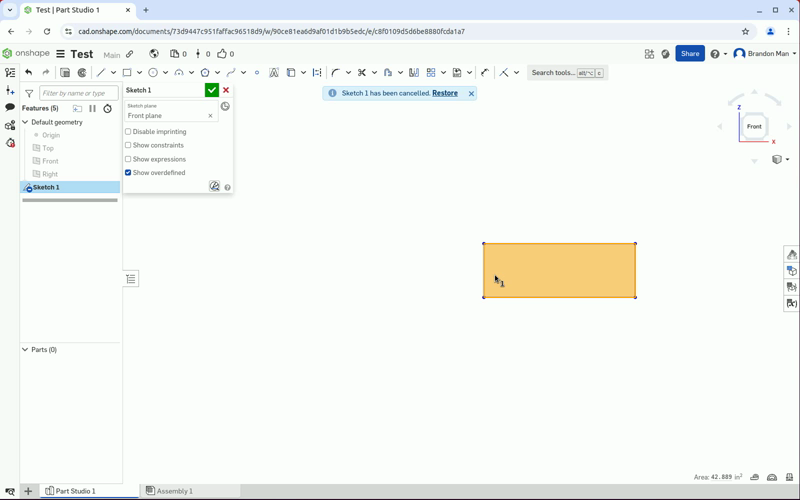
scroll(-6)
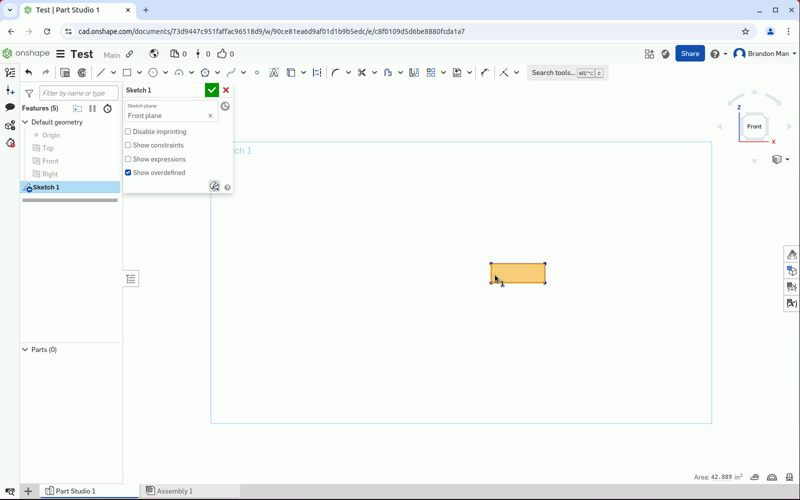
mouse_move(73, 352)
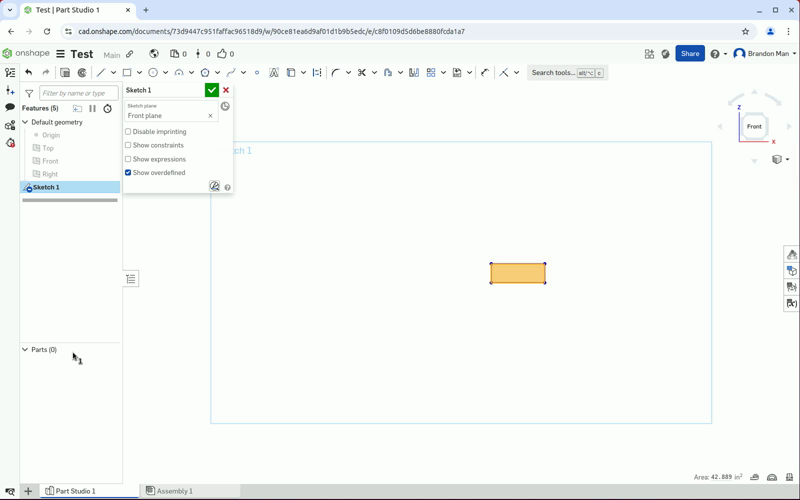
key(shift+y)
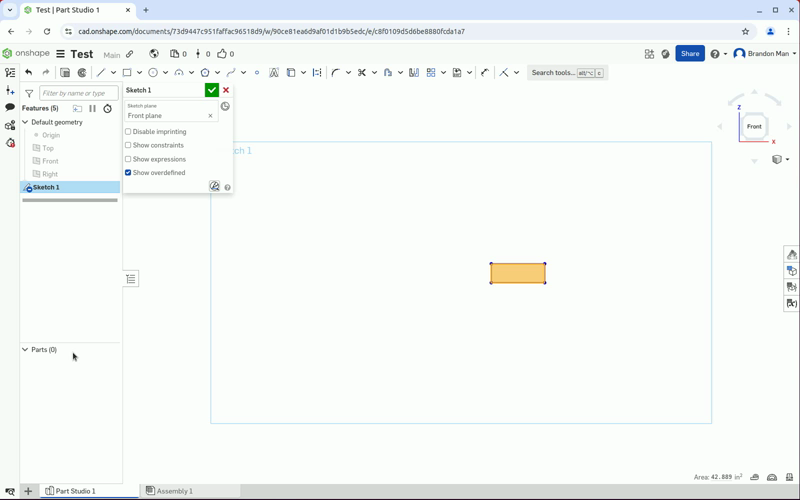
key(shift+e)
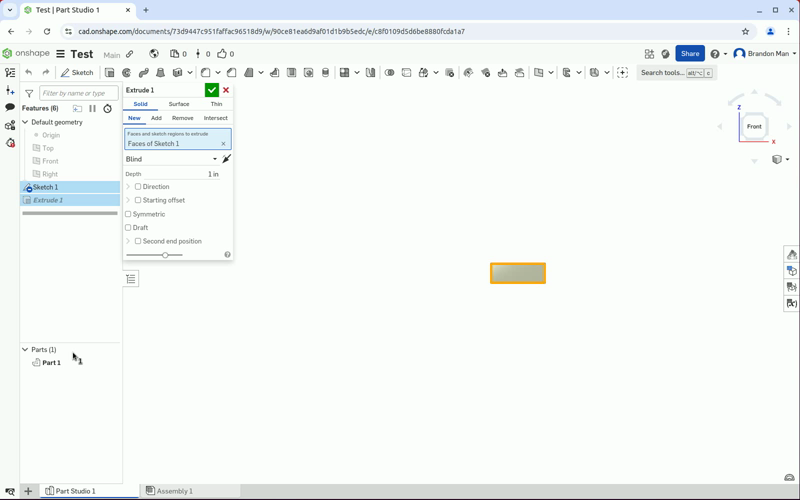
mouse_move(143, 106)
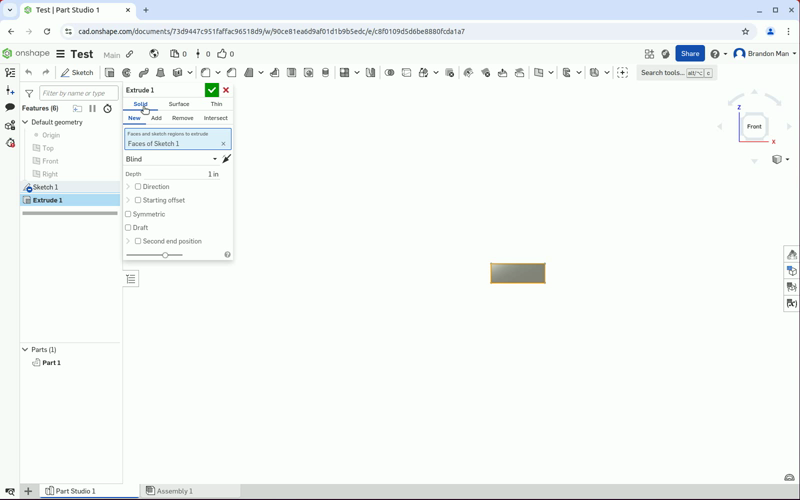
click(143, 106)
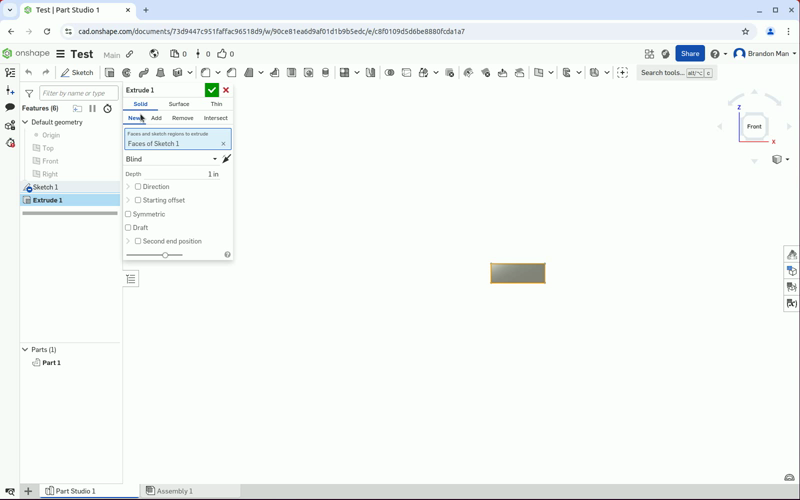
mouse_move(137, 120)
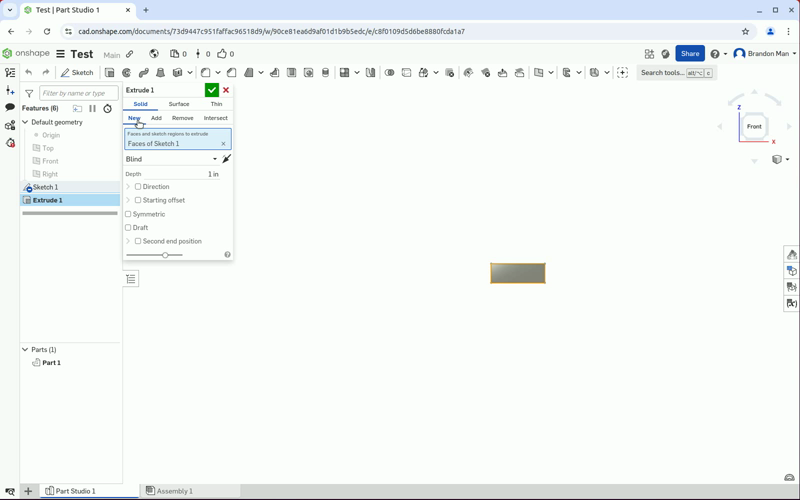
click(137, 120)
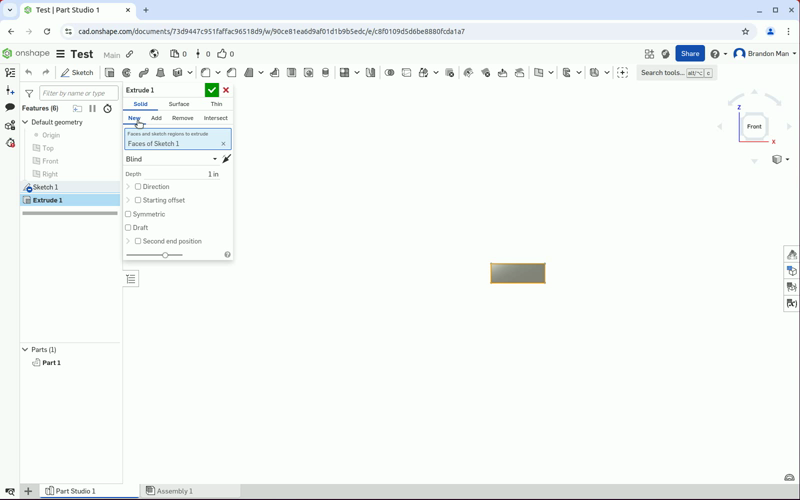
key(tab, 4)
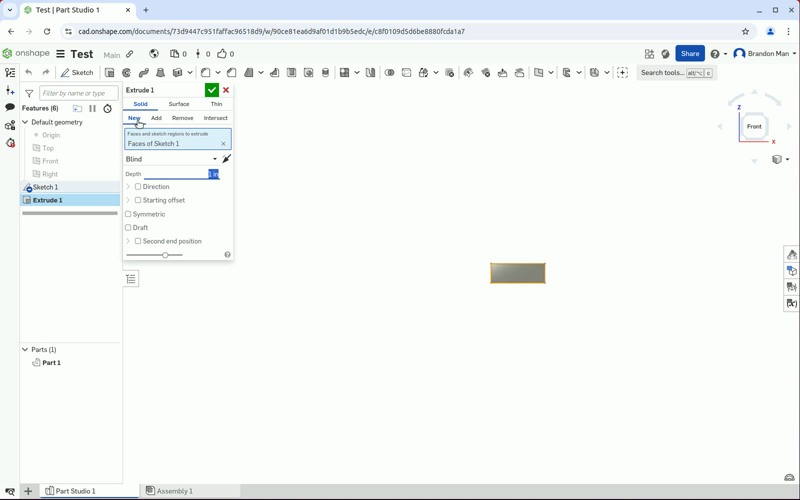
text(11.554)
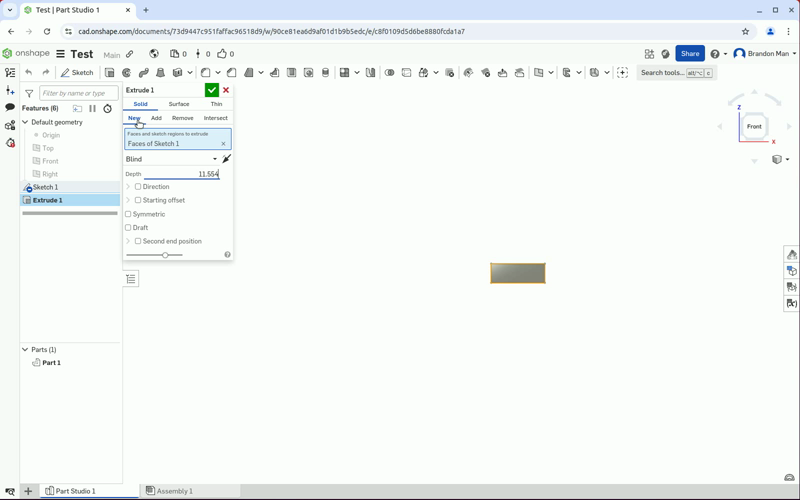
key(enter)
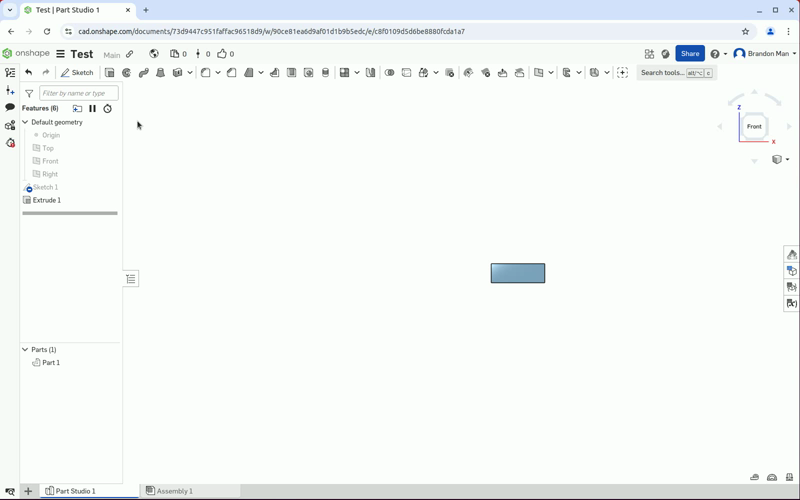
key(shift+h)
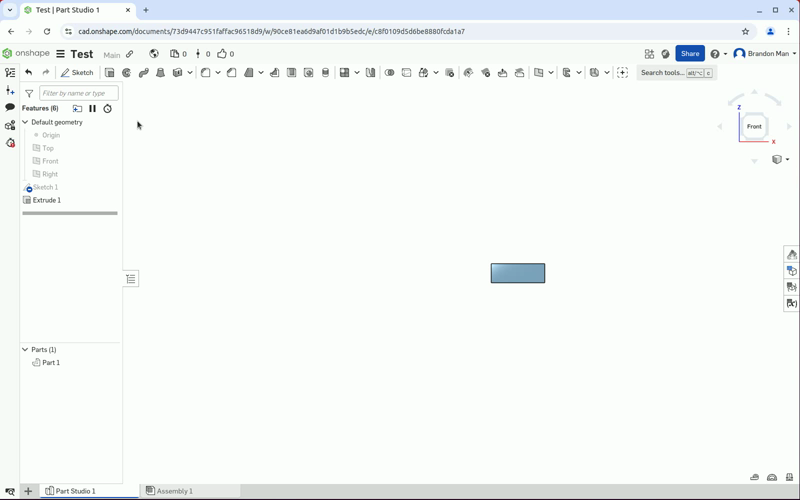
key(shift+h)
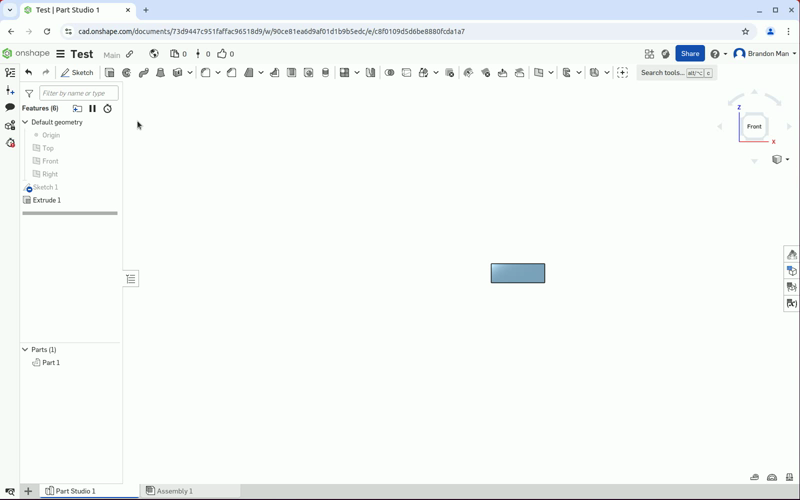
mouse_move(73, 189)
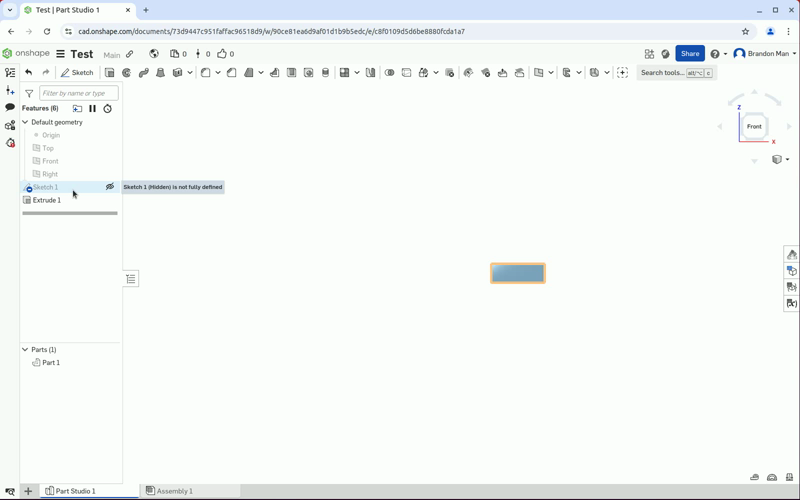
click(73, 189)
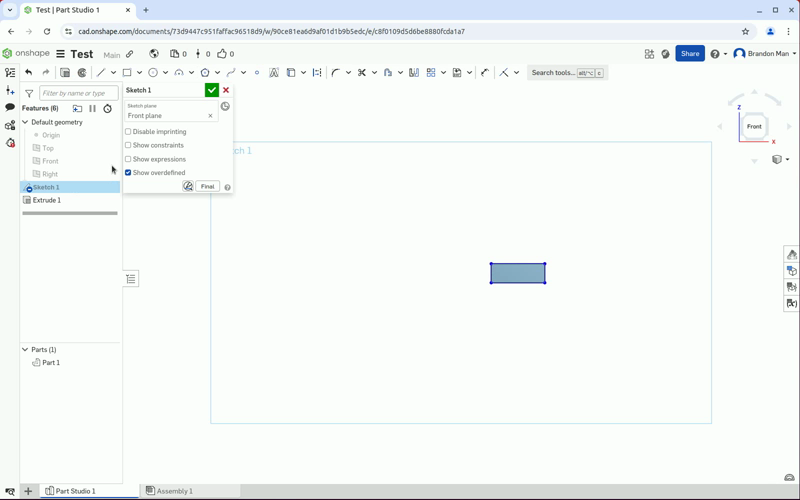
mouse_move(229, 92)
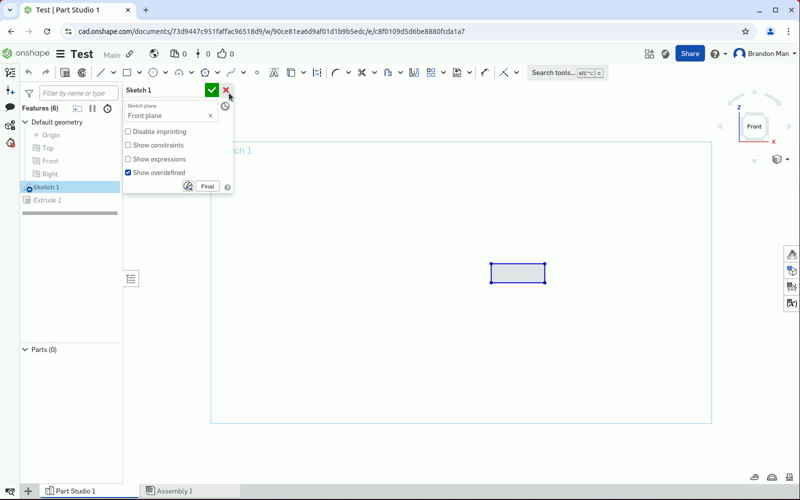
click(229, 92)
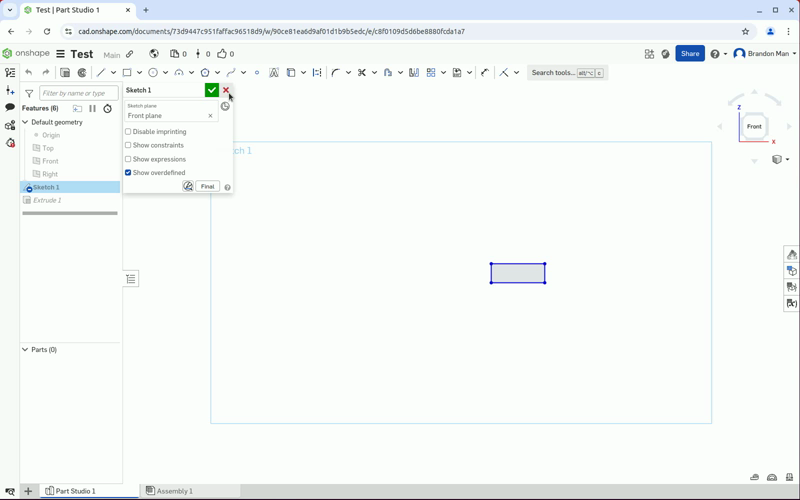
key(shift+s)
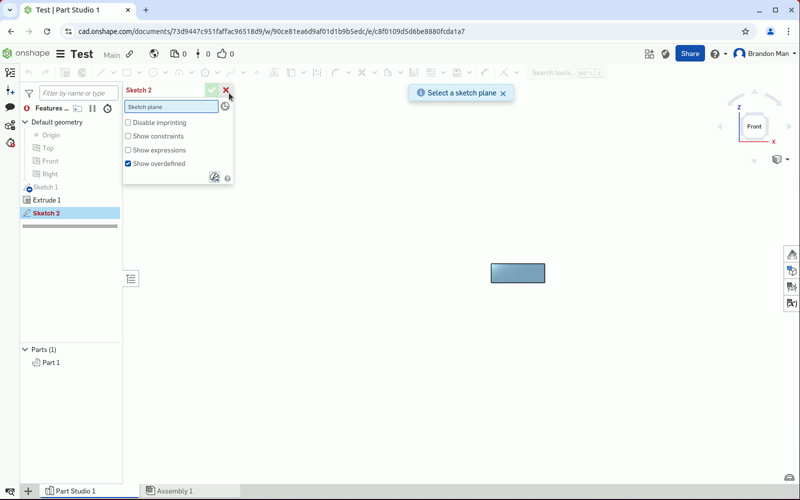
mouse_move(73, 163)
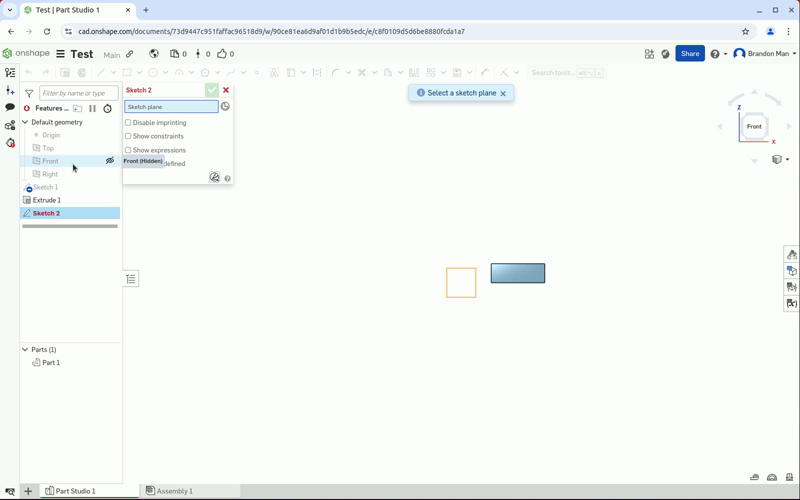
click(73, 163)
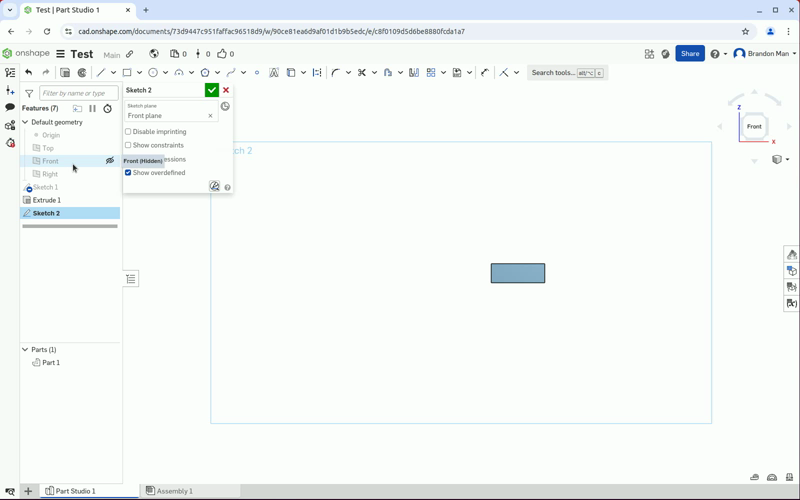
mouse_move(73, 352)
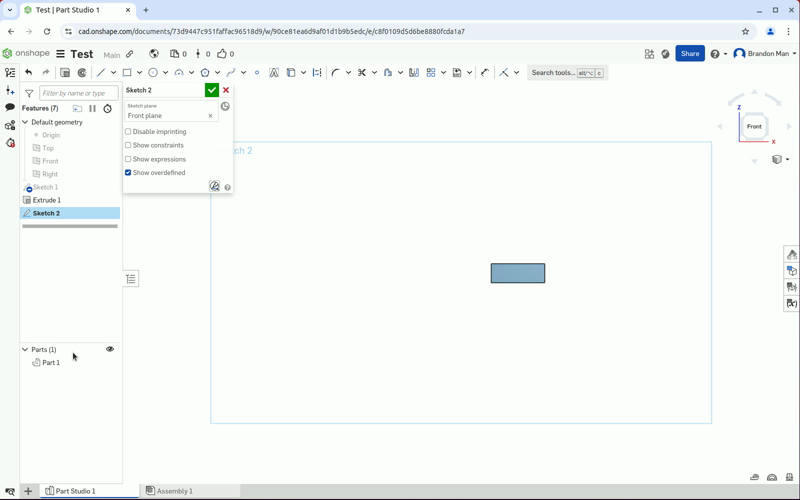
key(y)
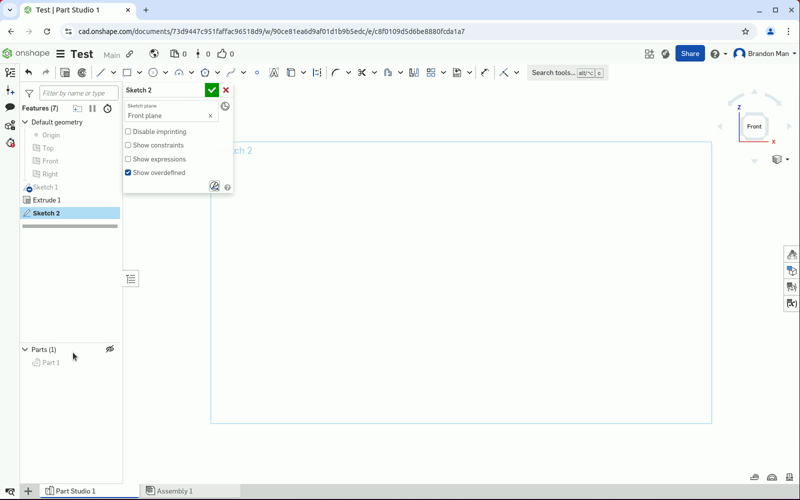
key(l)
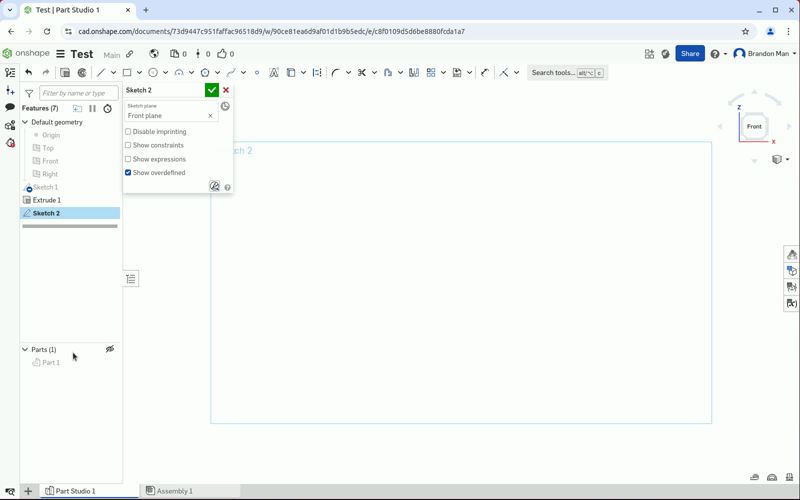
key_down(shift)
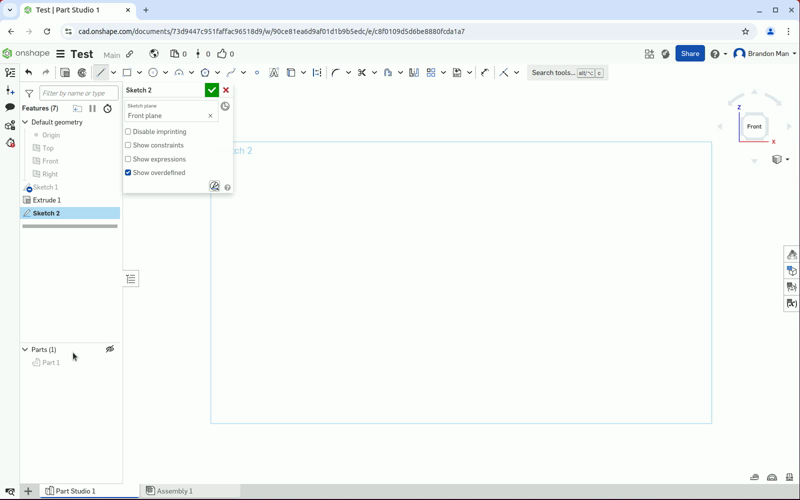
mouse_move(460, 282)
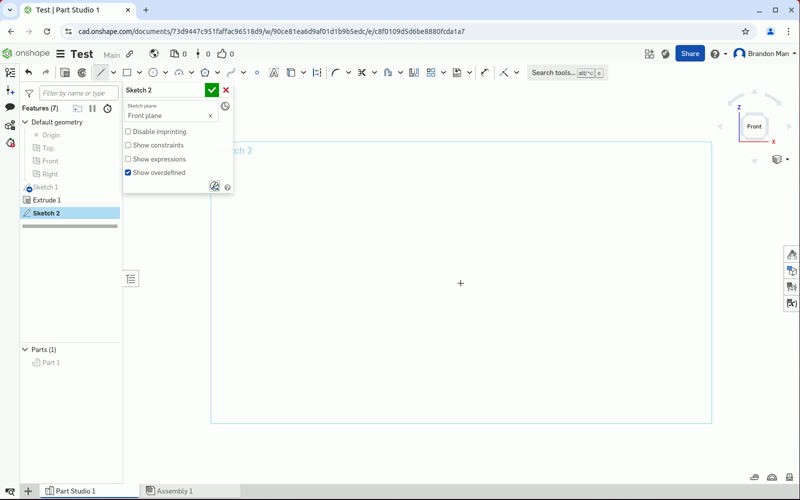
click(460, 282)
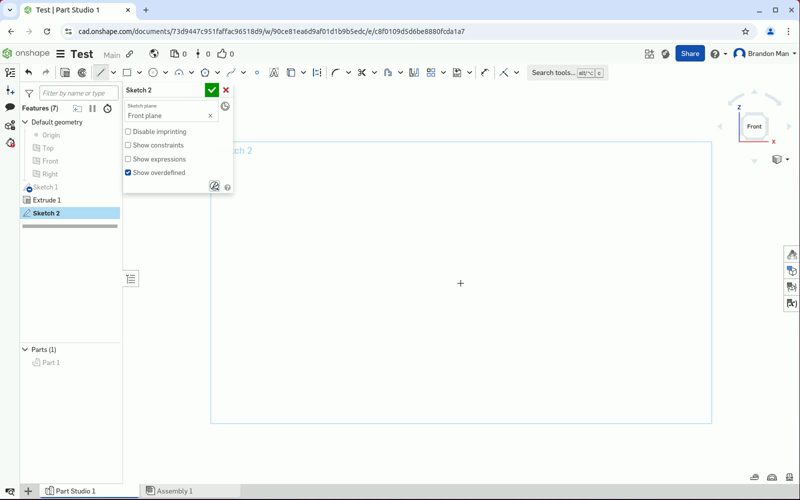
key_up(shift)
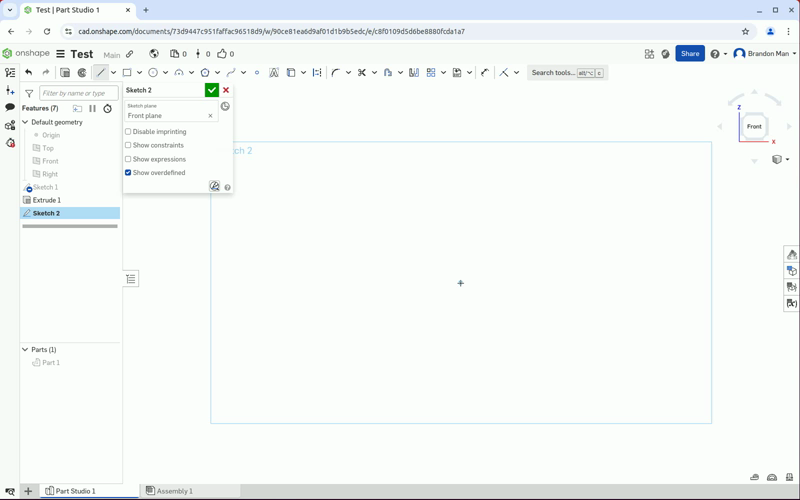
key_down(shift)
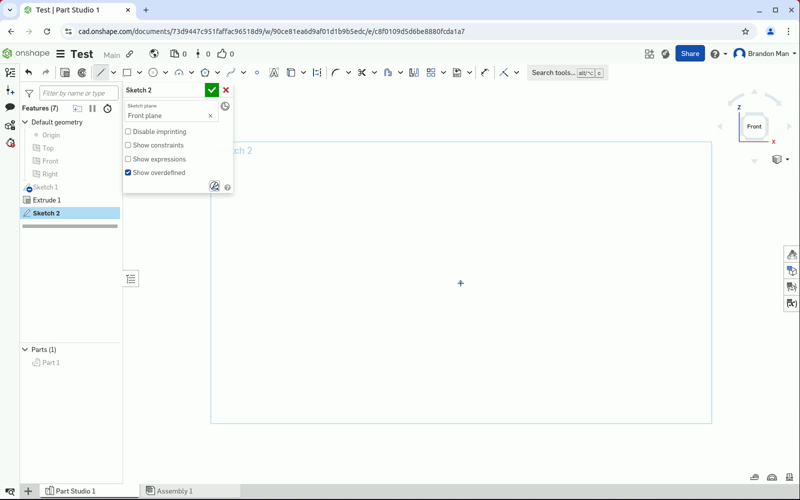
mouse_move(490, 282)
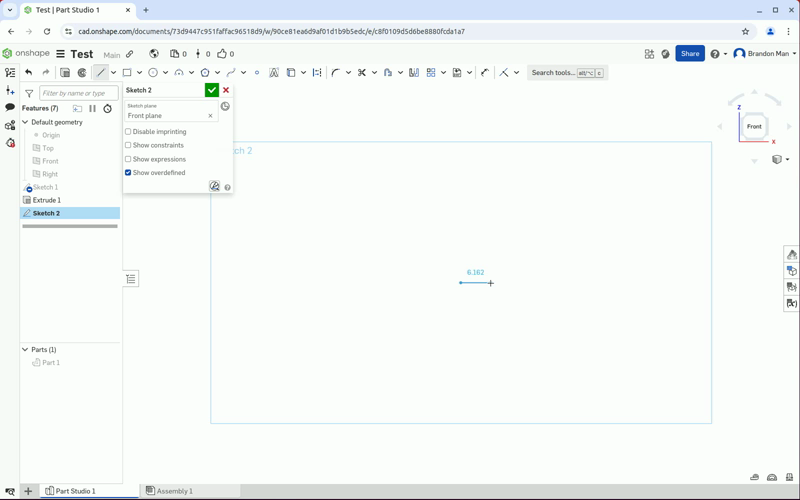
mouse_move(490, 282)
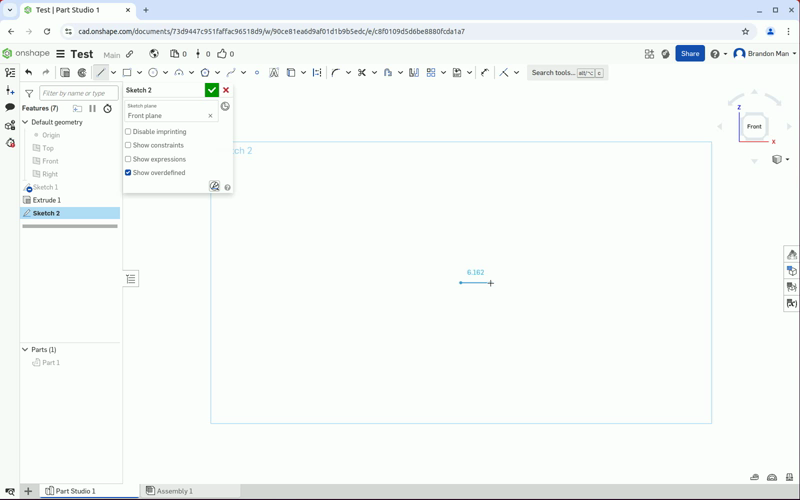
click(490, 282)
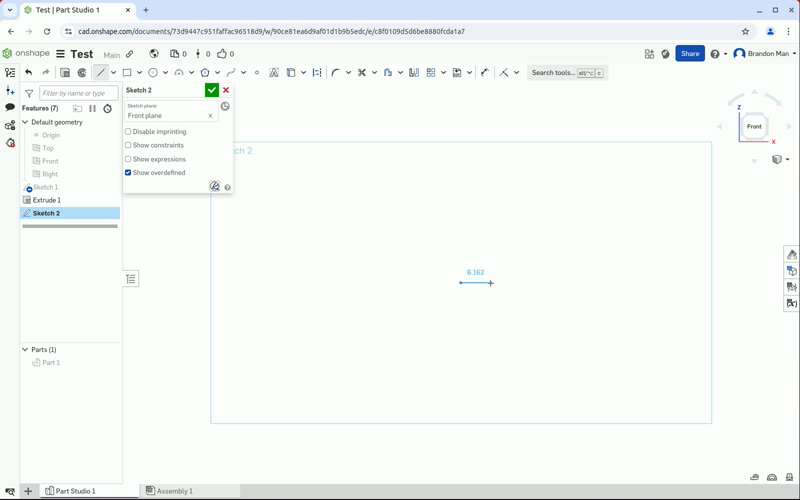
key_up(shift)
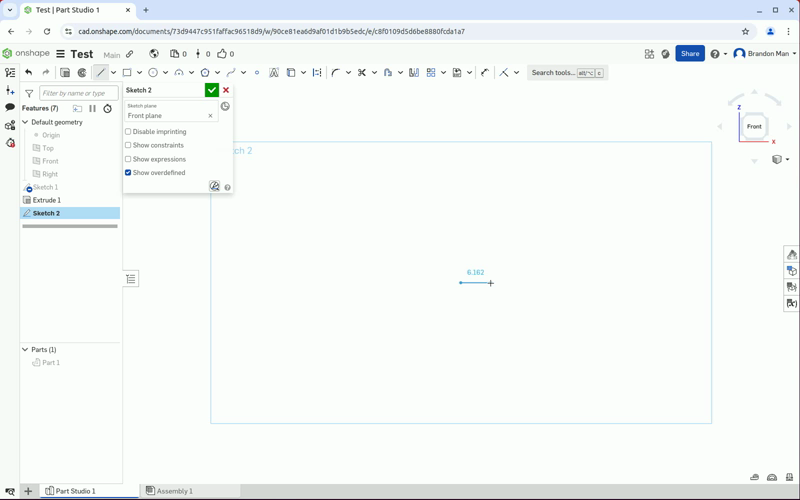
key_down(shift)
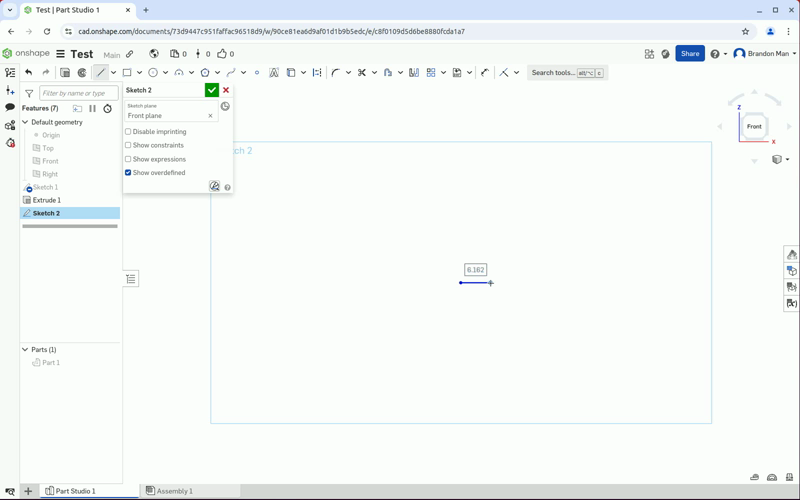
mouse_move(520, 282)
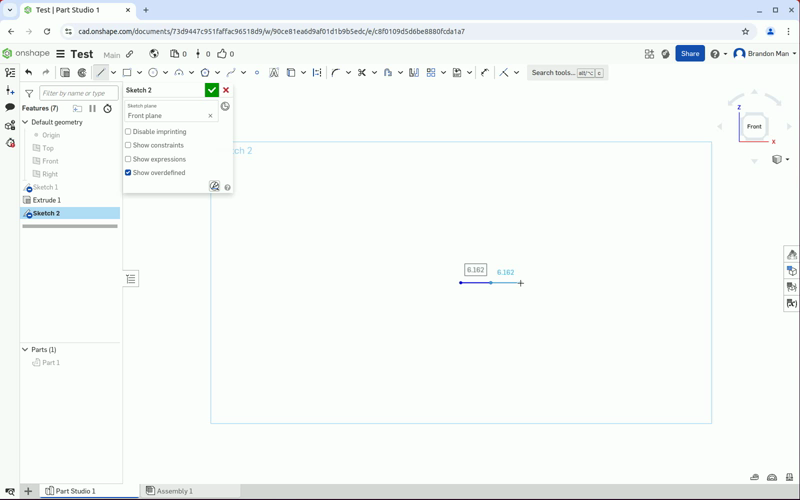
mouse_move(490, 264)
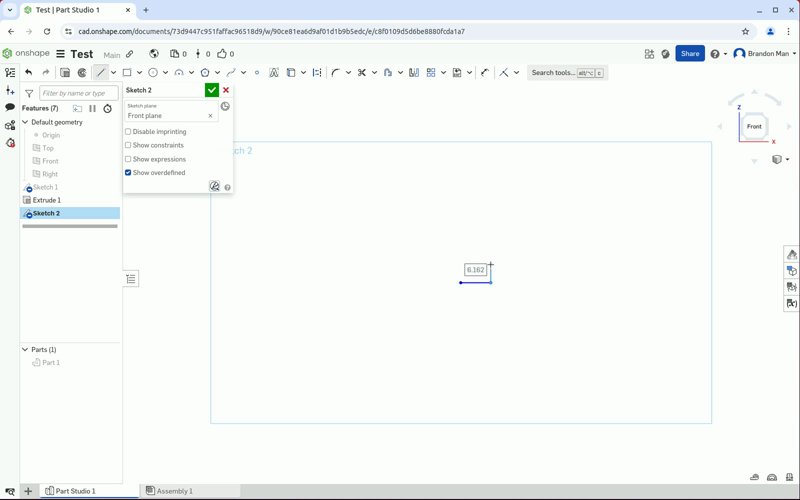
click(490, 264)
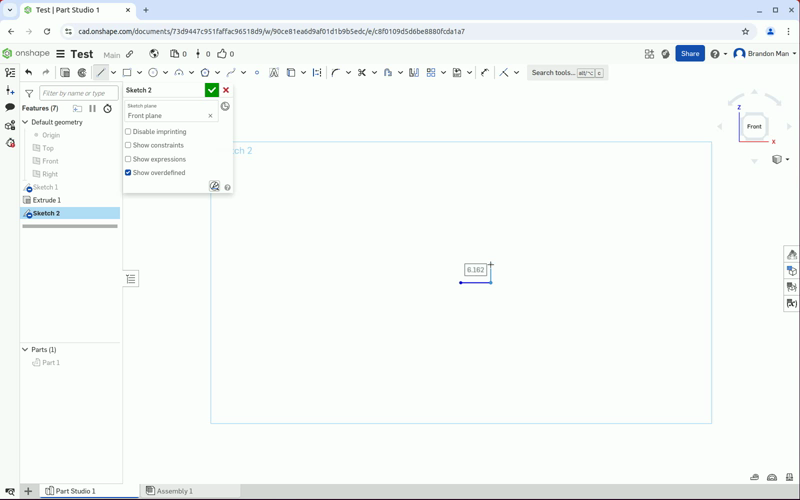
key_up(shift)
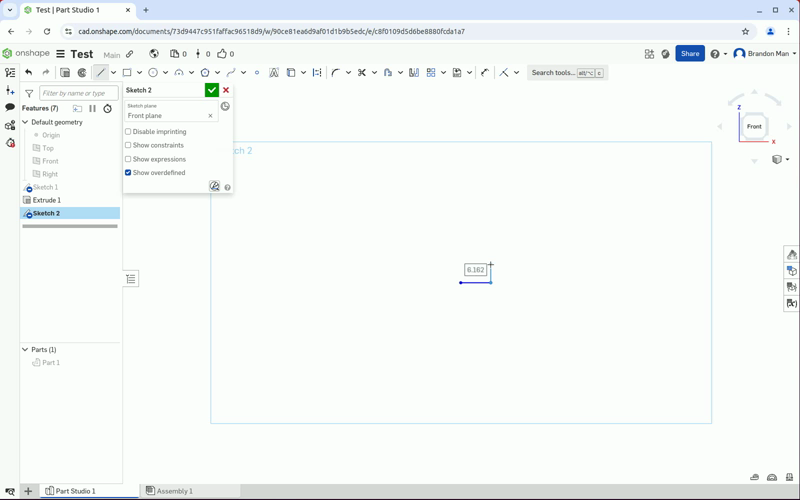
key_down(shift)
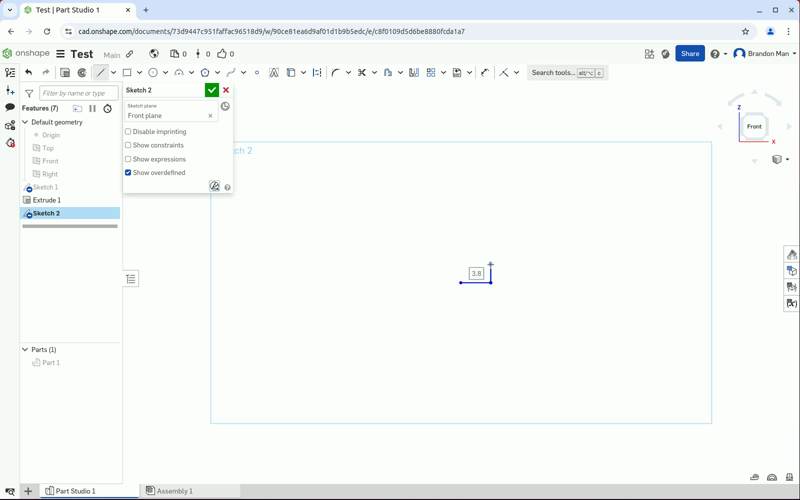
mouse_move(520, 264)
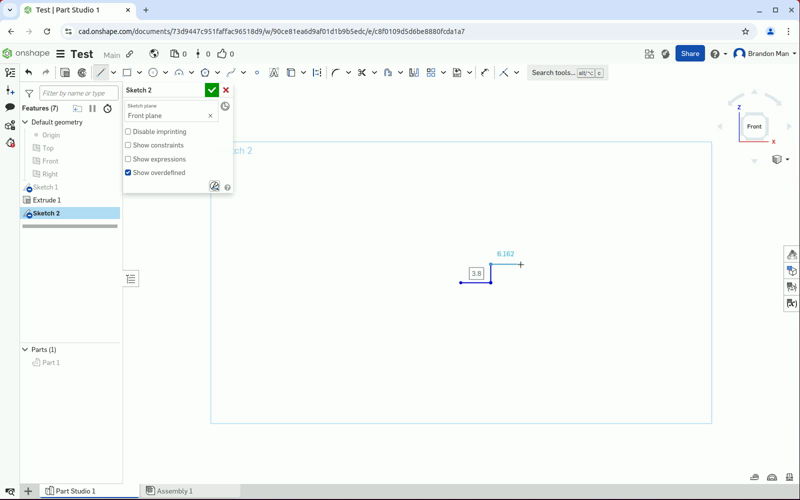
mouse_move(543, 264)
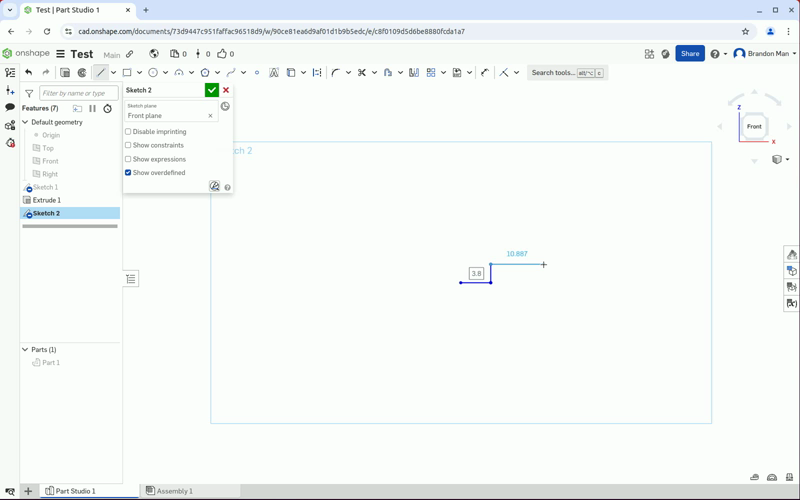
click(543, 264)
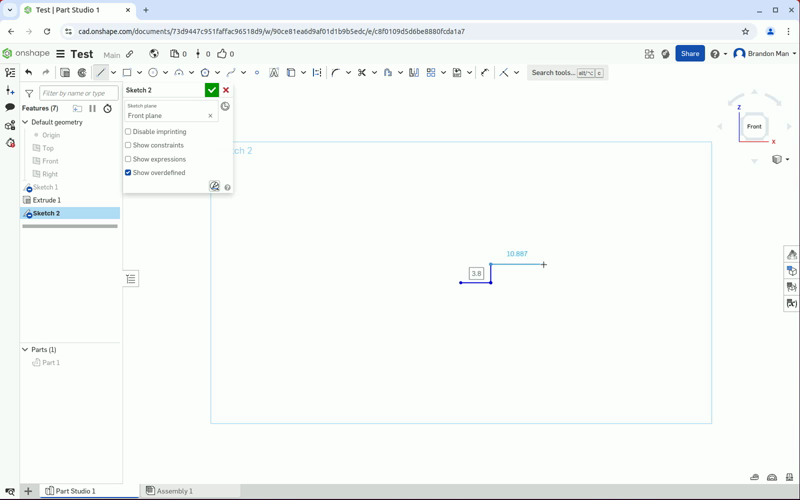
key_up(shift)
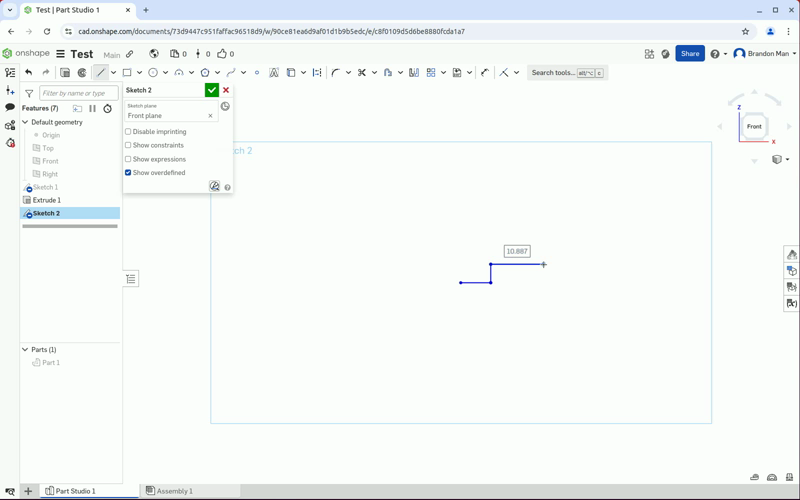
key_down(shift)
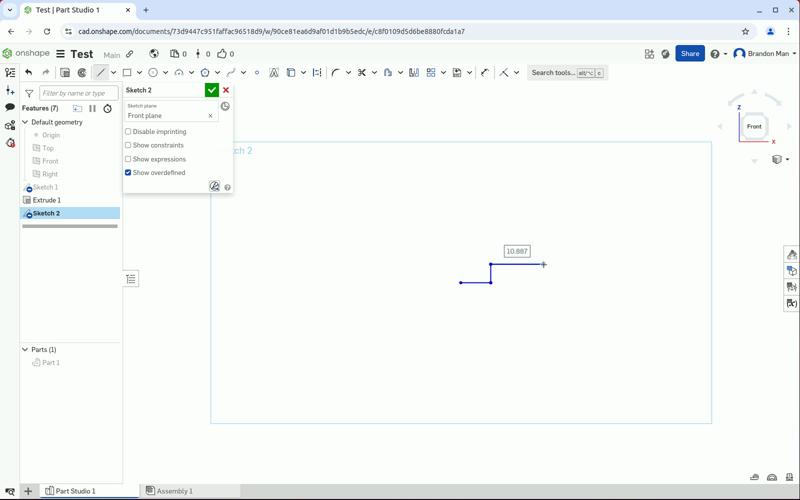
mouse_move(573, 264)
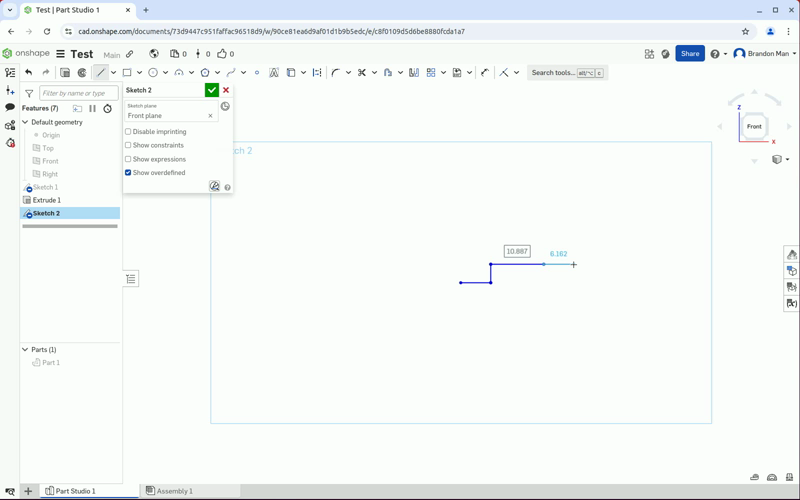
mouse_move(543, 282)
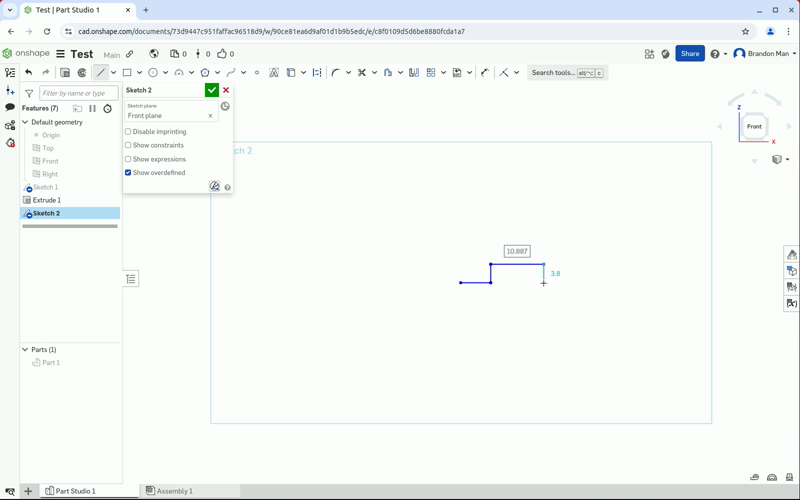
click(543, 282)
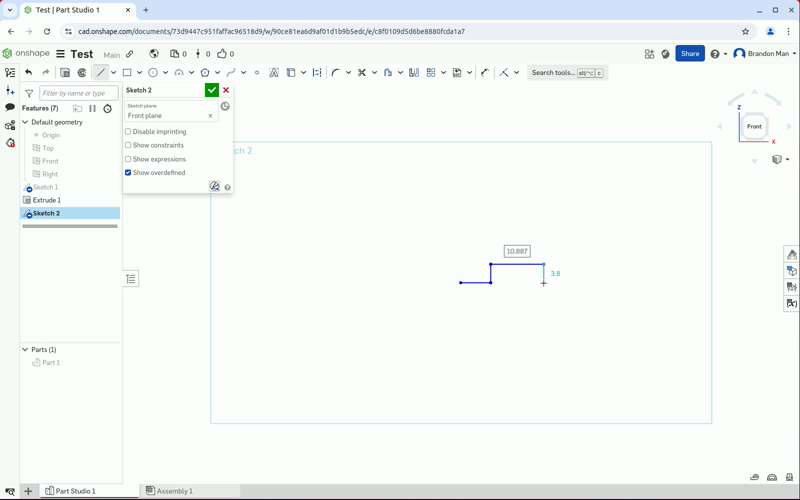
key_up(shift)
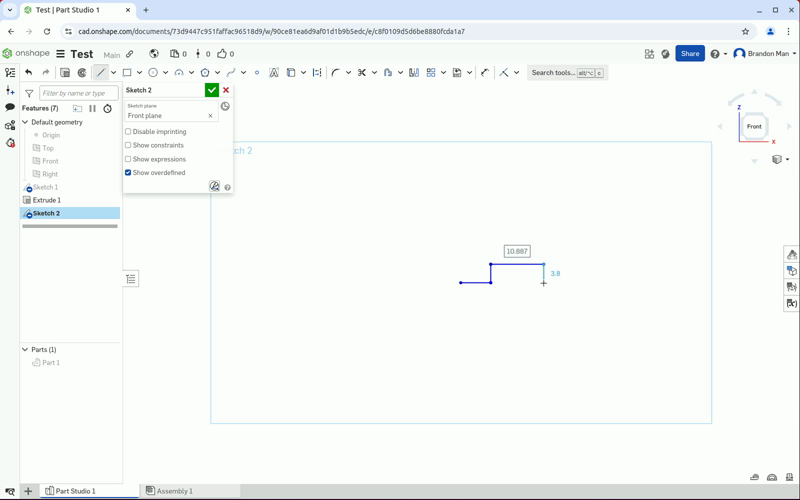
key_down(shift)
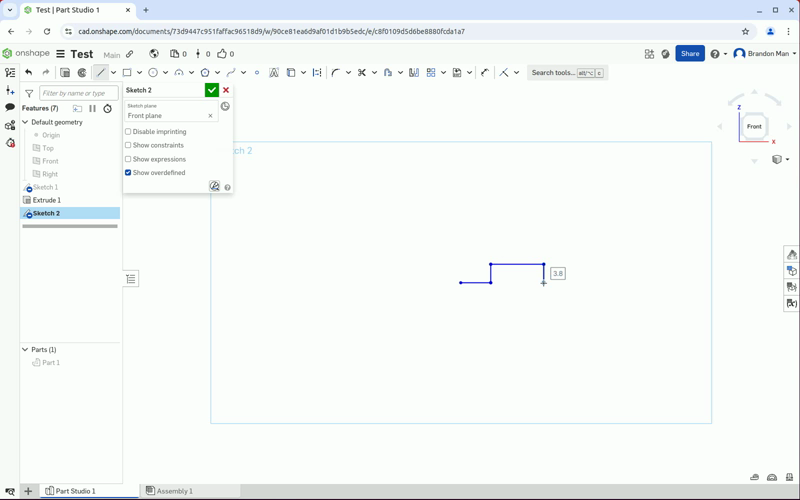
mouse_move(573, 282)
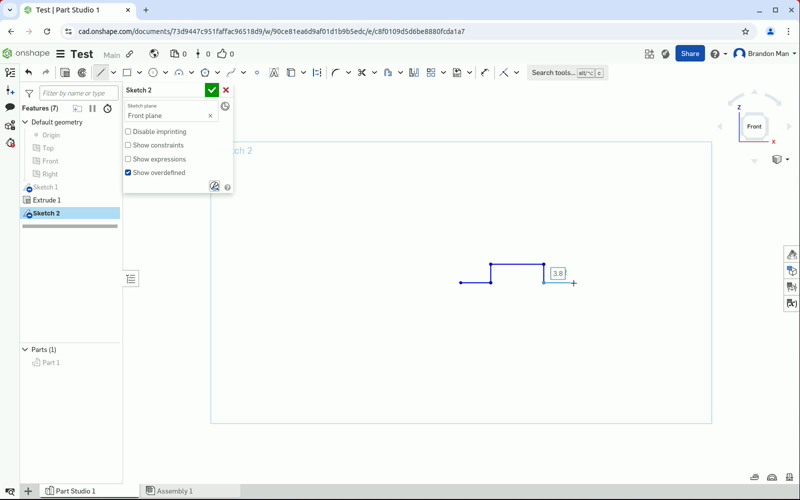
mouse_move(573, 282)
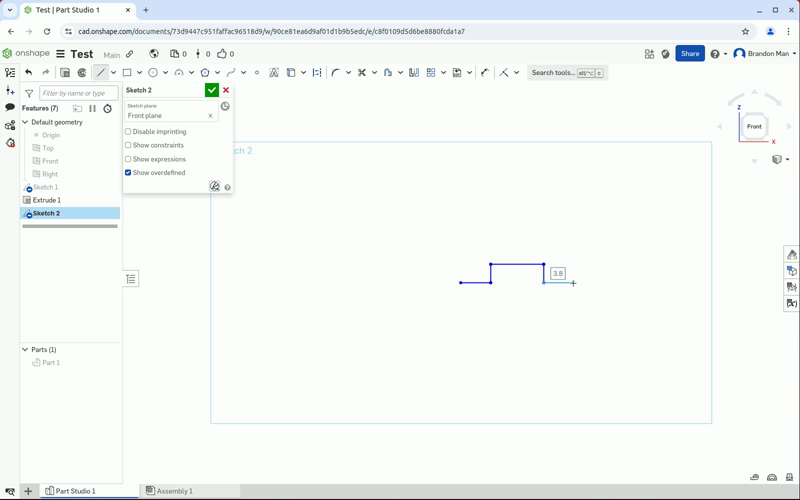
click(573, 282)
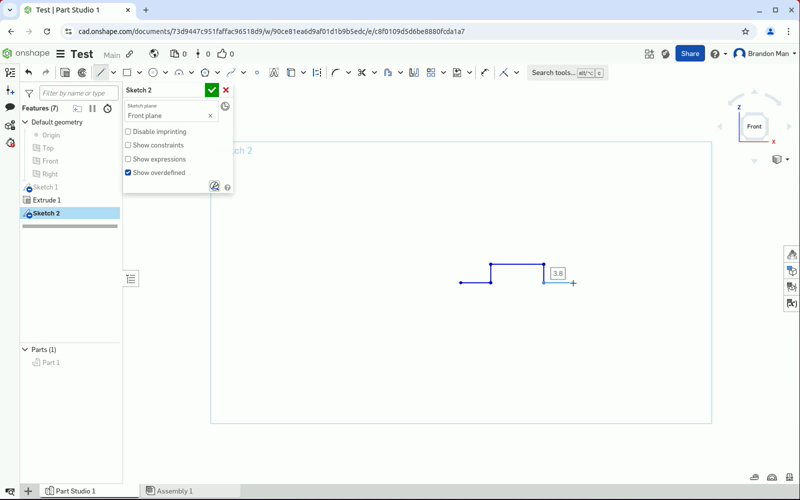
key_up(shift)
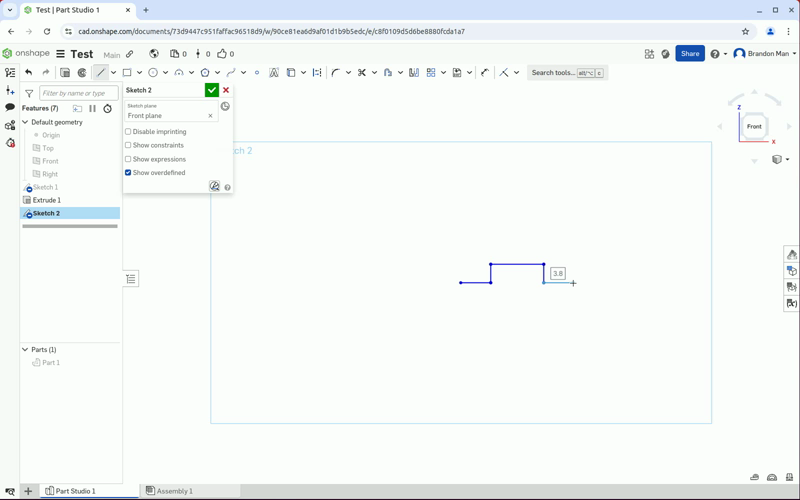
key_down(shift)
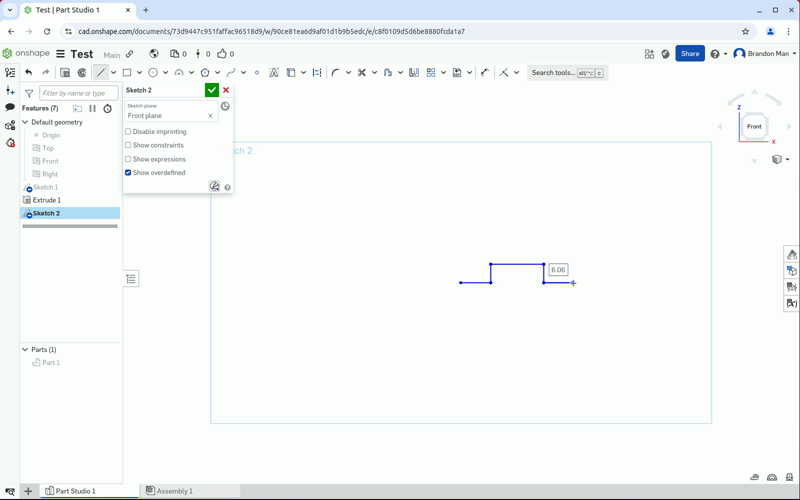
mouse_move(517, 226)
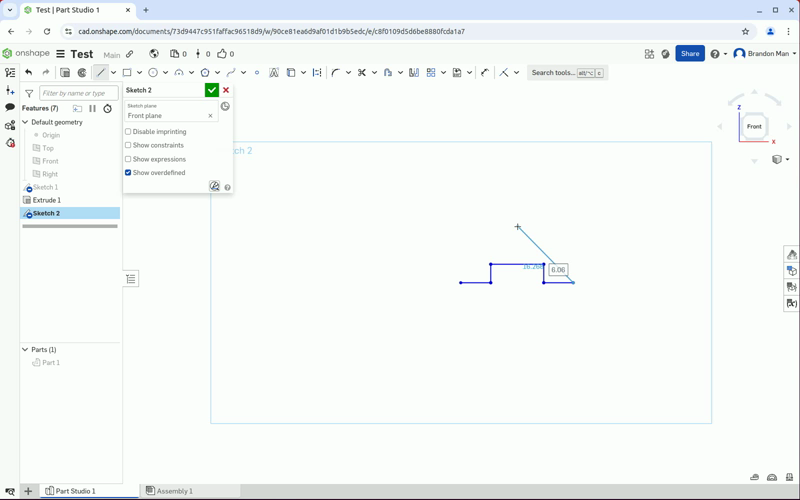
click(517, 226)
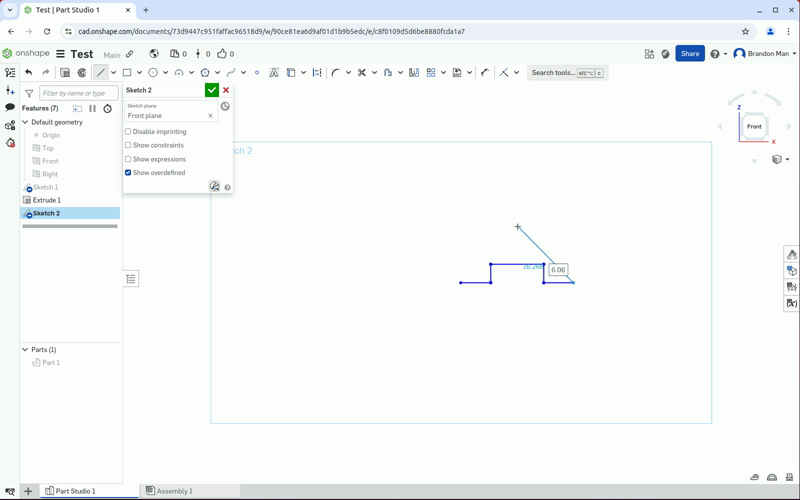
key_up(shift)
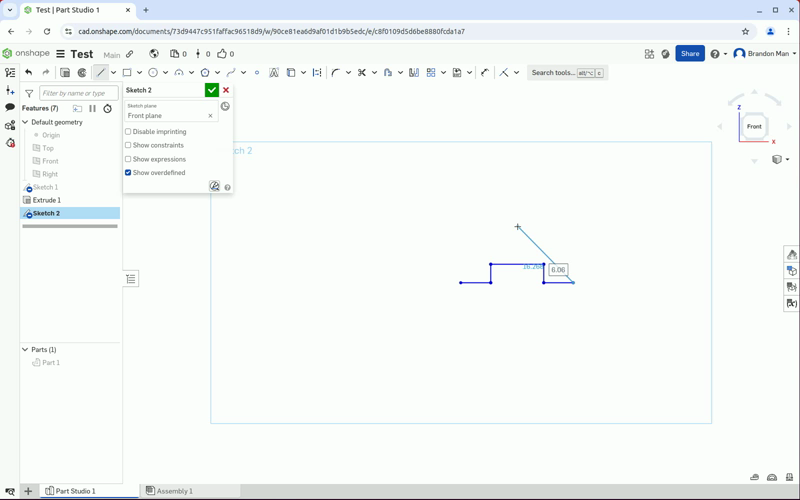
key_down(shift)
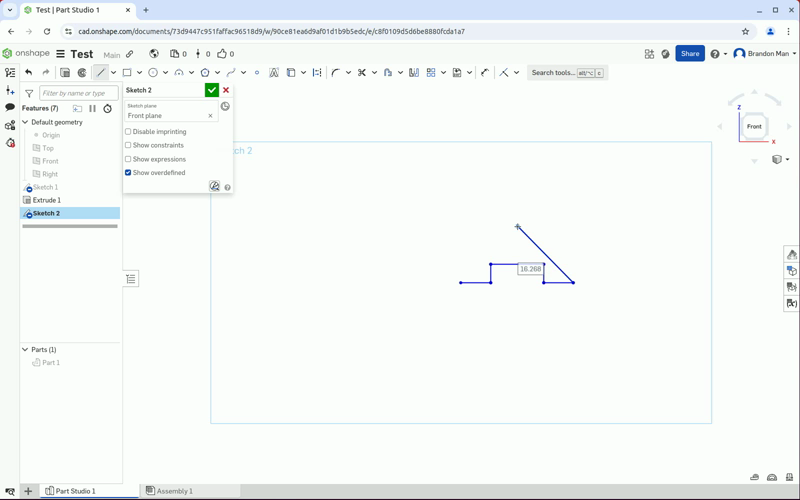
mouse_move(460, 282)
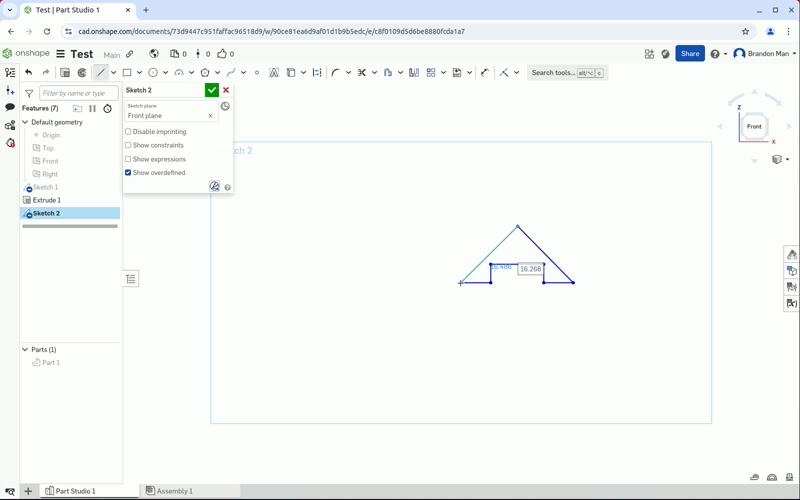
key_up(shift)
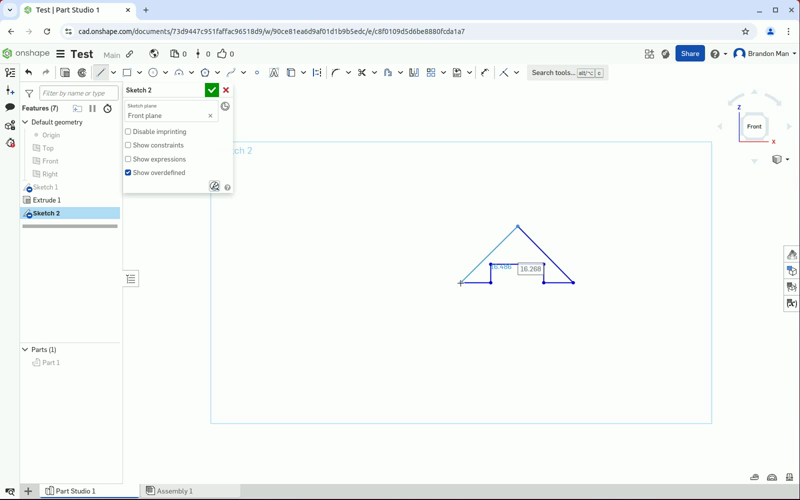
click(460, 282)
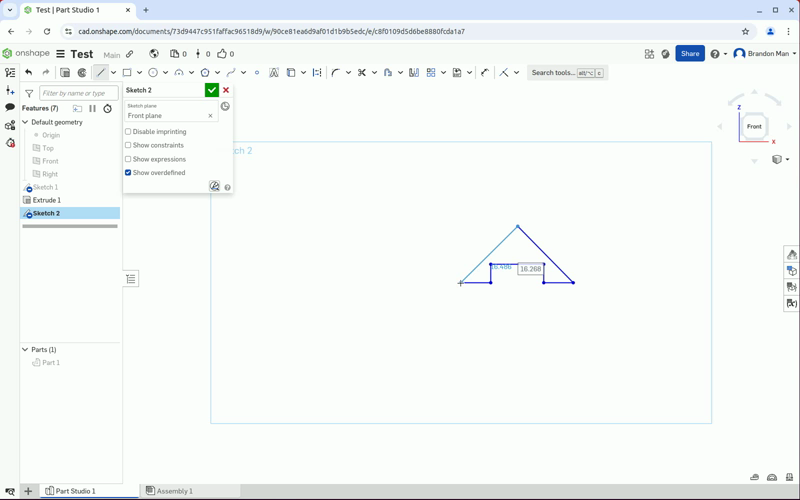
key(esc)
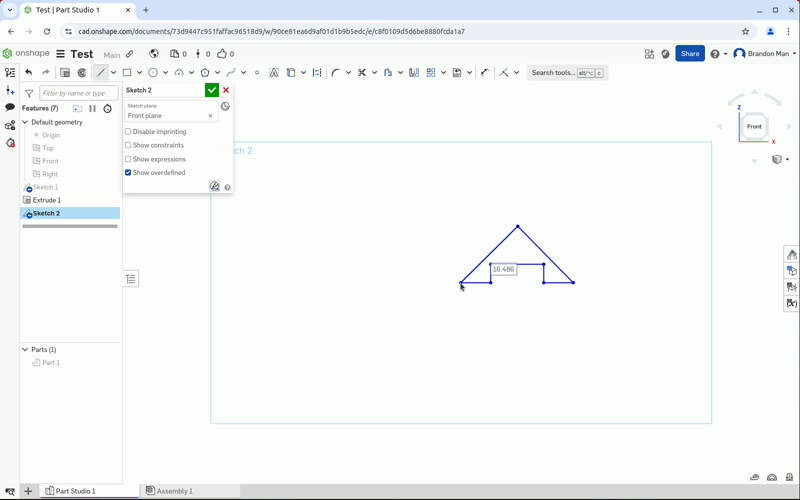
mouse_move(522, 247)
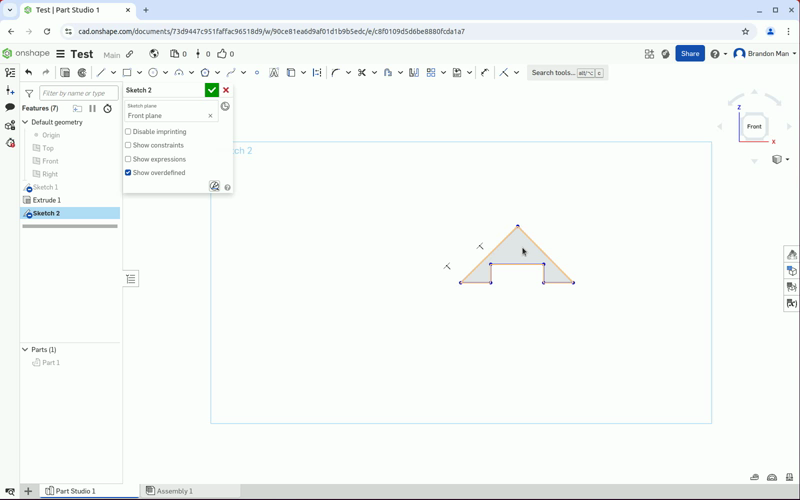
click(522, 247)
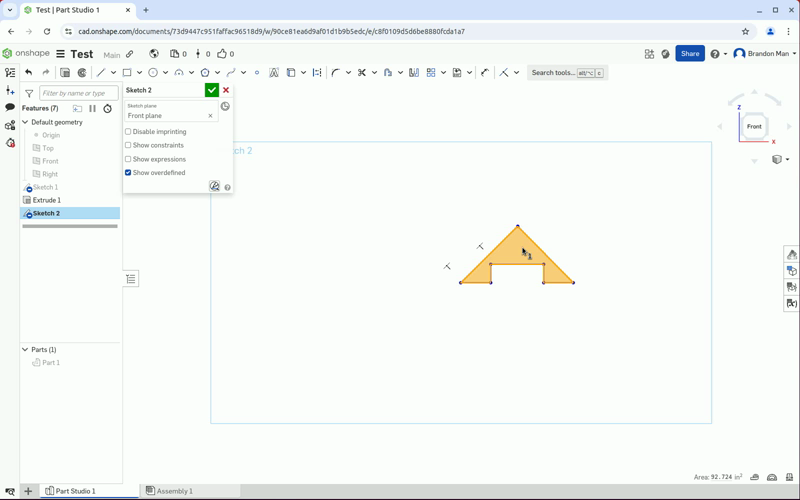
mouse_move(73, 352)
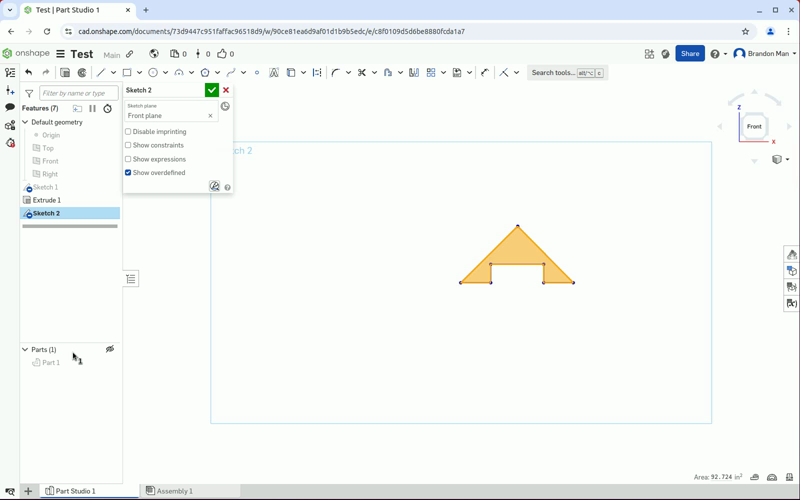
key(shift+y)
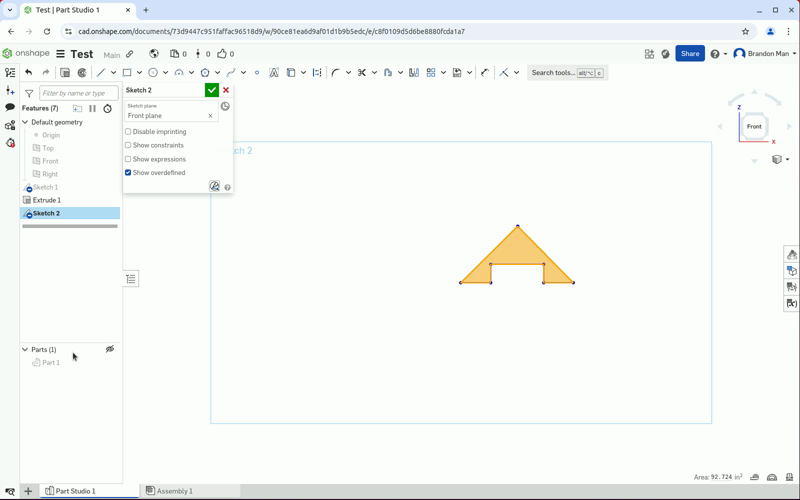
key(shift+e)
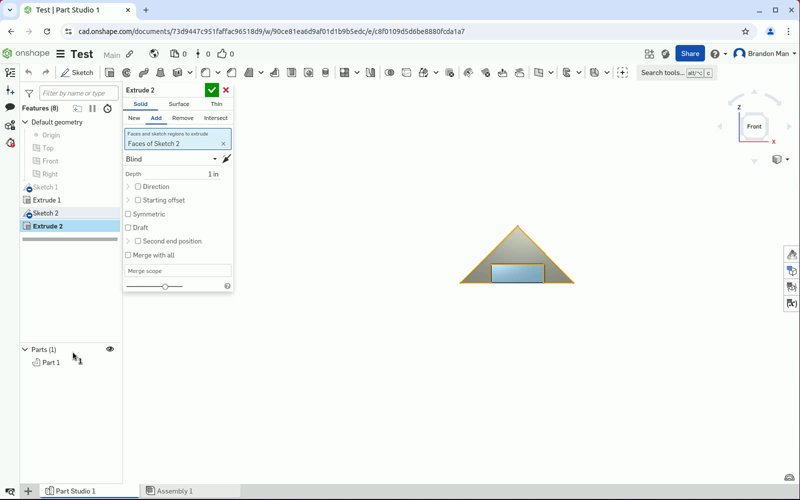
mouse_move(143, 106)
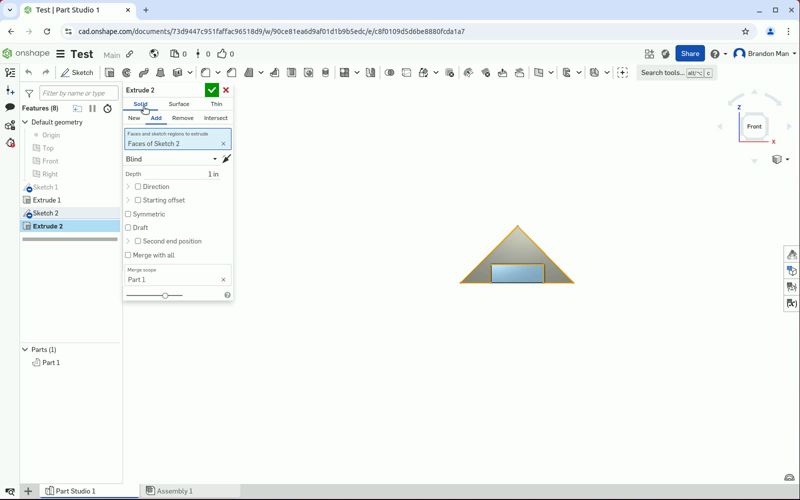
click(143, 106)
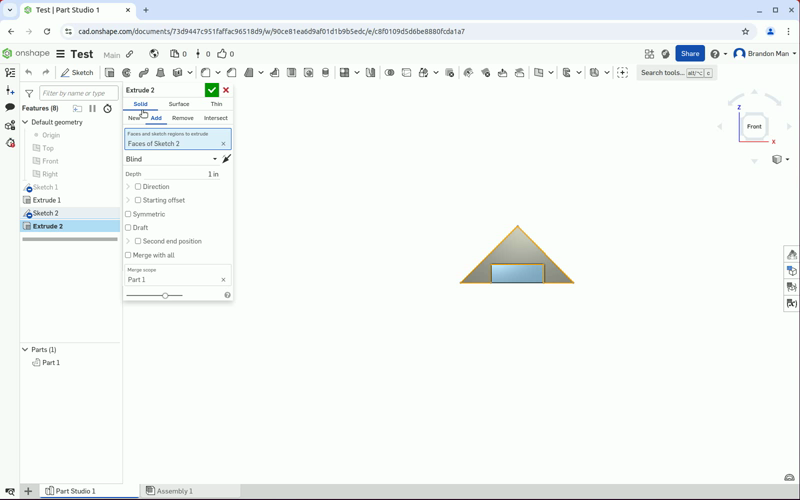
mouse_move(137, 120)
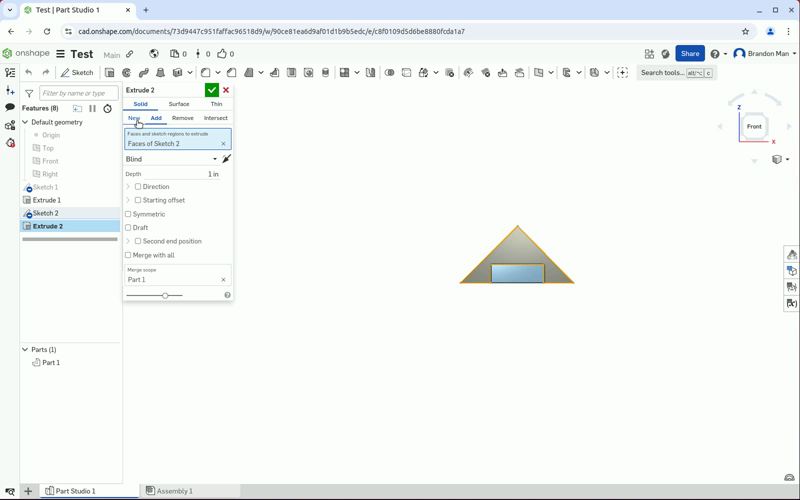
click(137, 120)
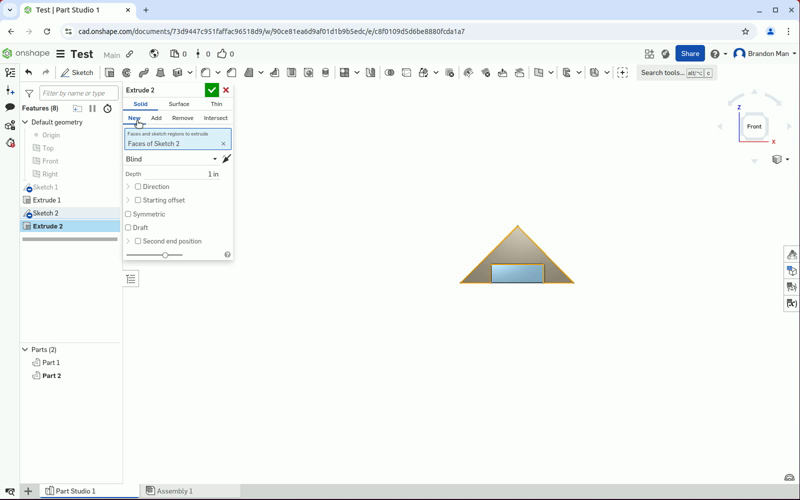
key(tab, 4)
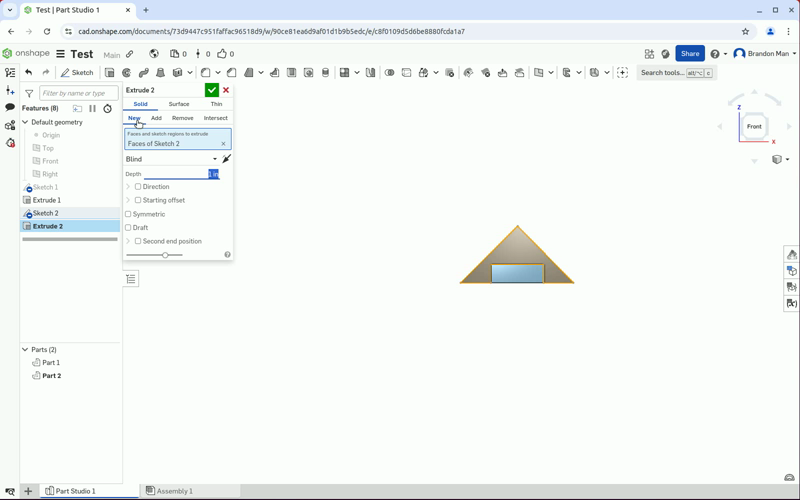
text(15.405)
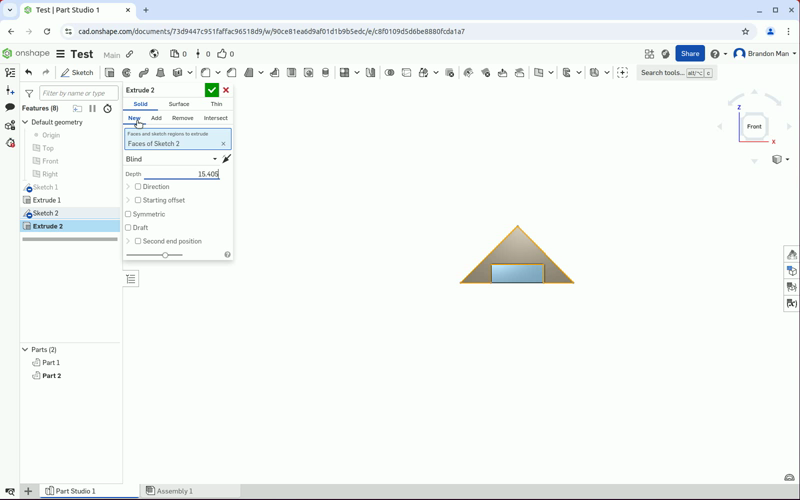
key(enter)
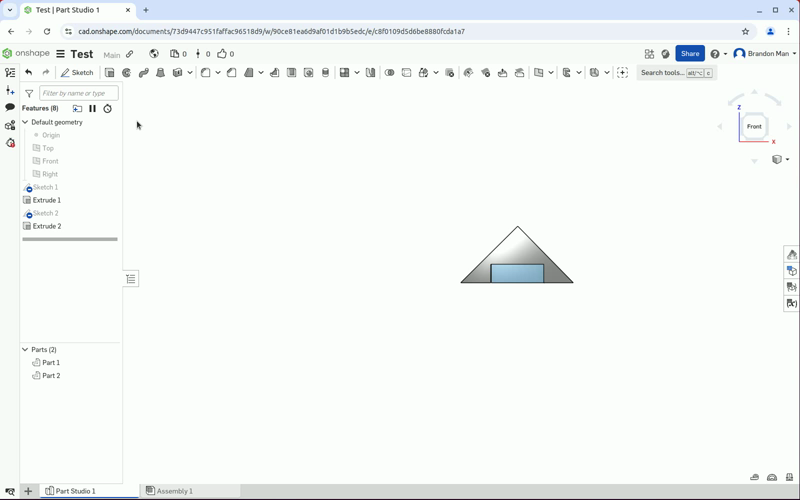
key(shift+h)
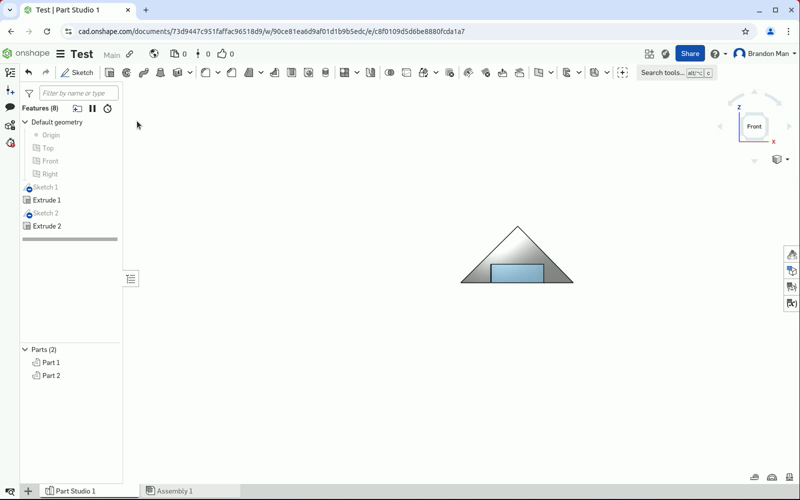
key(shift+h)
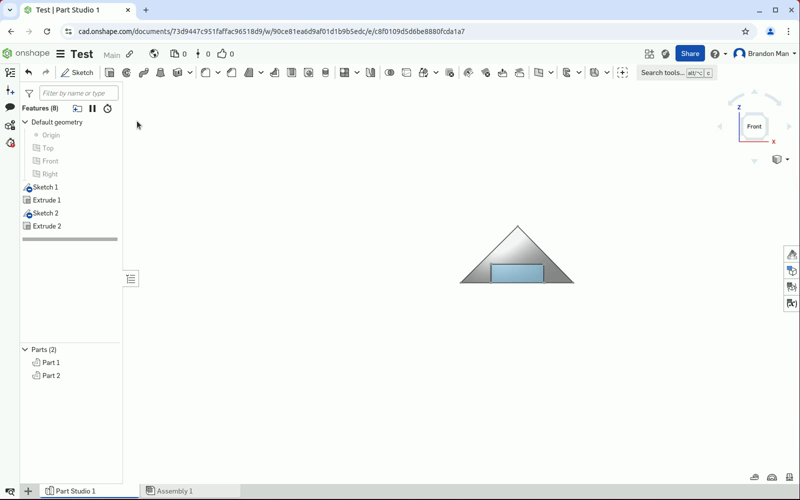
key(shift+7)
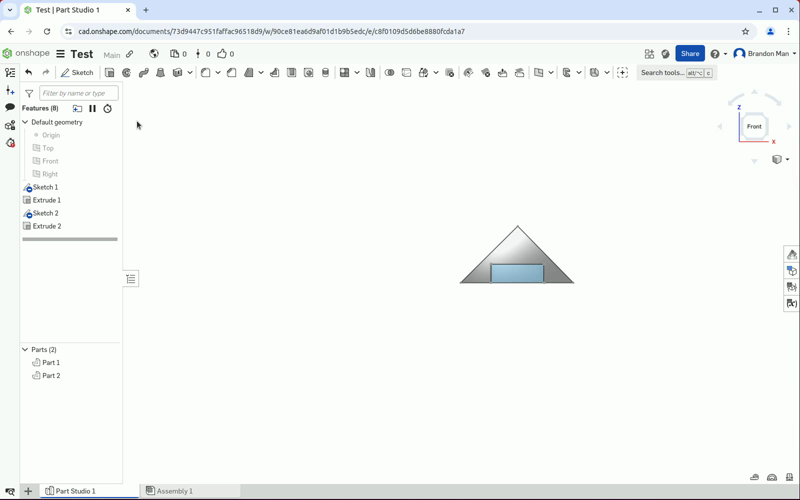
key(left, 2)
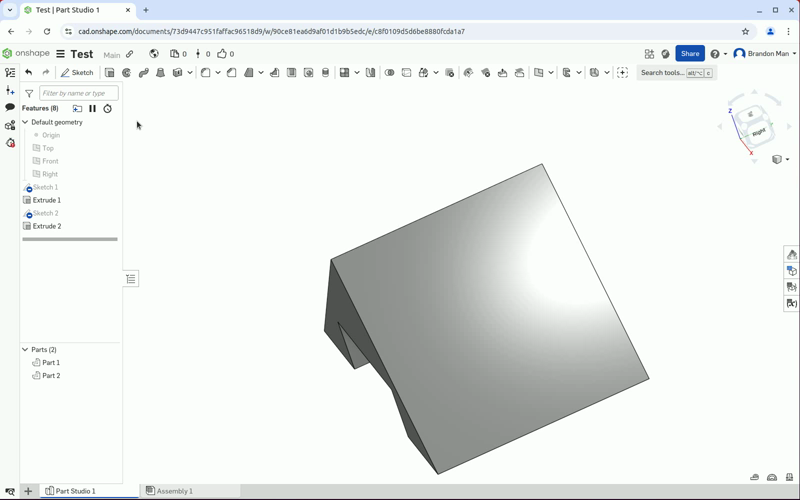
key(down, 2)
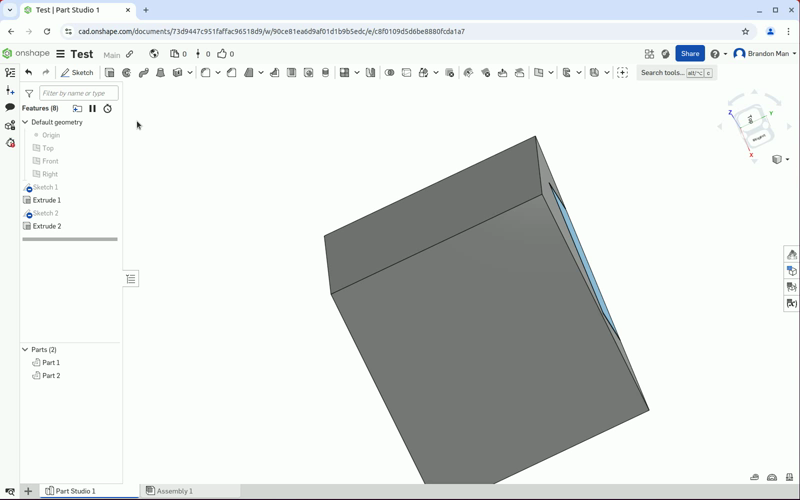
key(up, 2)
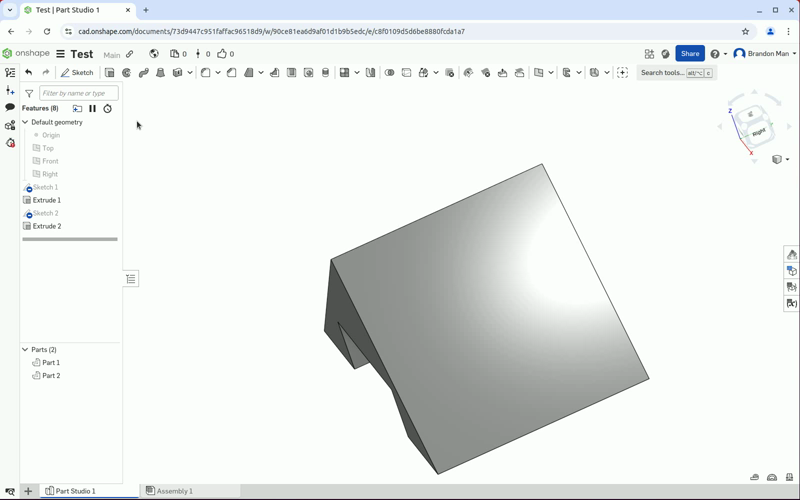
key(right, 2)
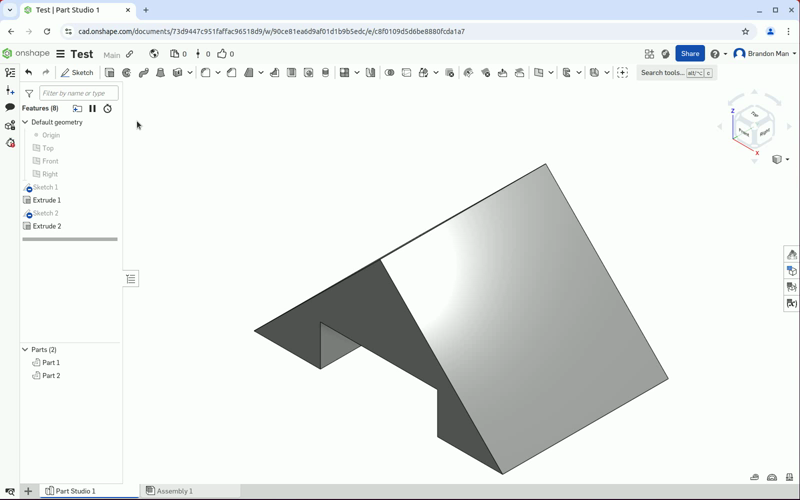
mouse_move(73, 189)
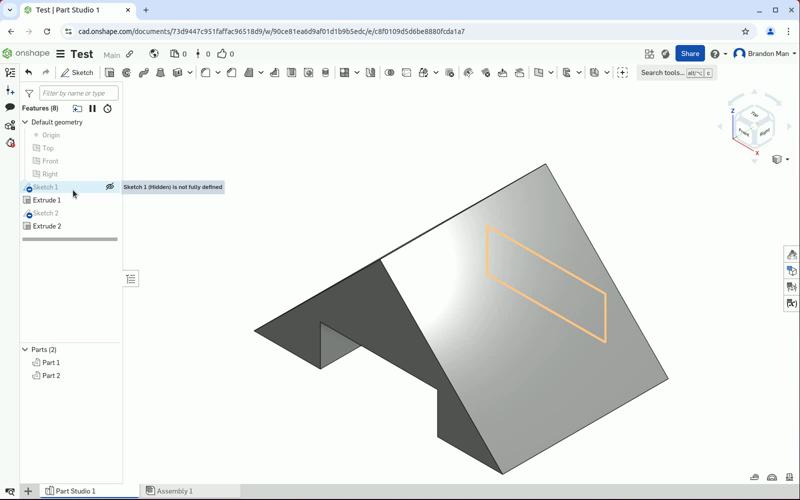
click(73, 189)